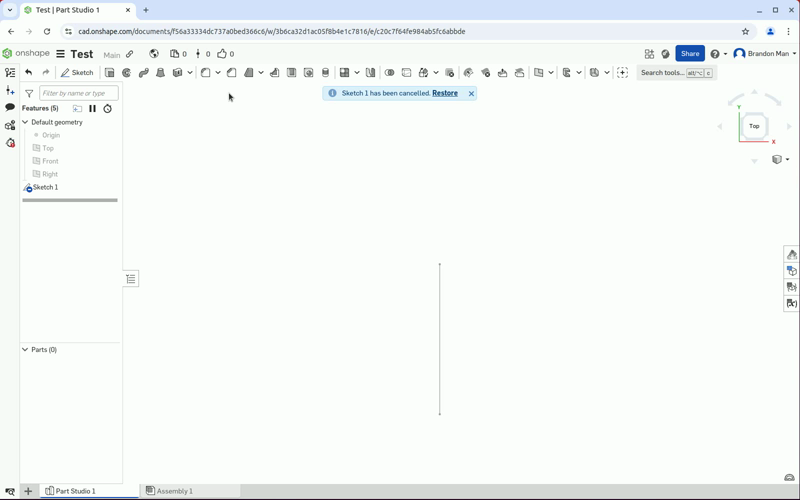
key(shift+h)
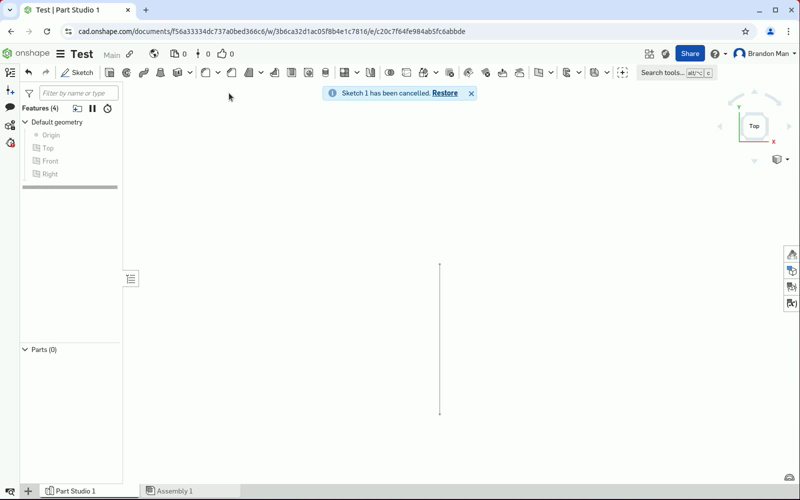
key(shift+s)
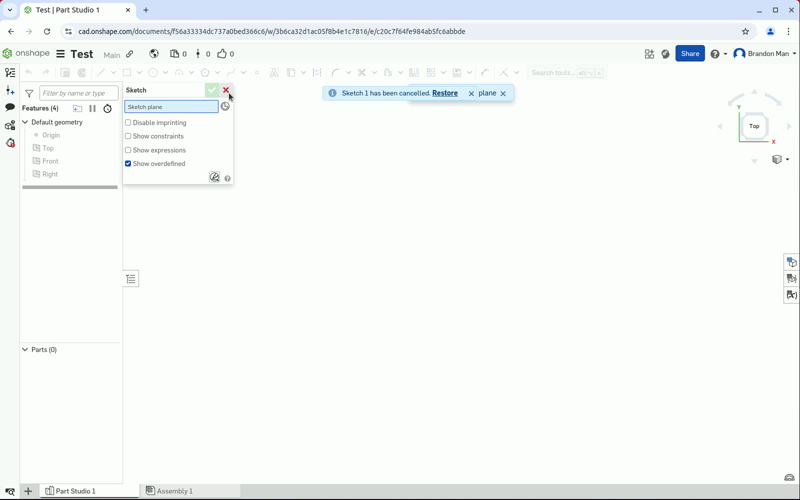
mouse_move(73, 150)
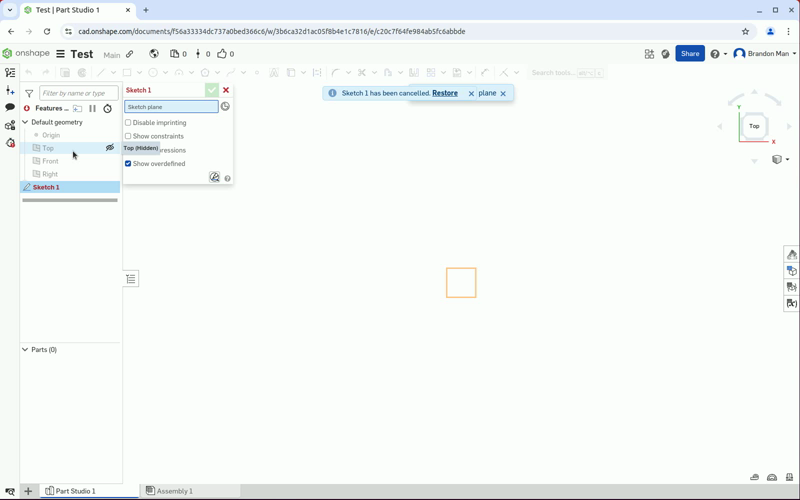
click(73, 150)
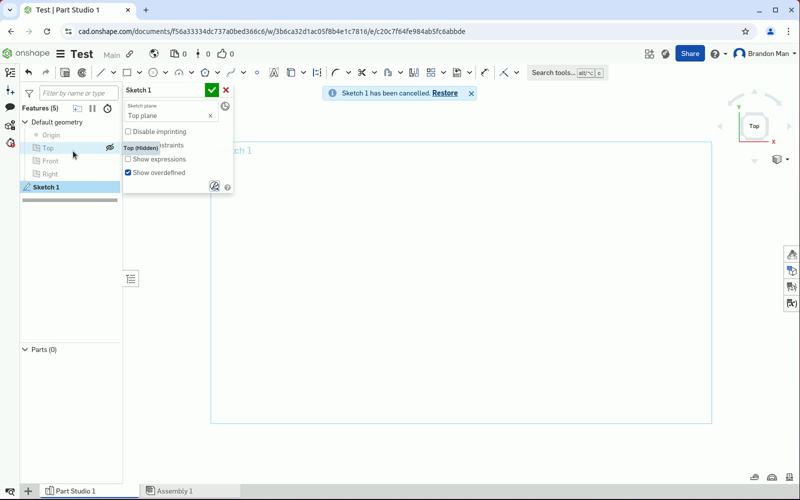
mouse_move(73, 352)
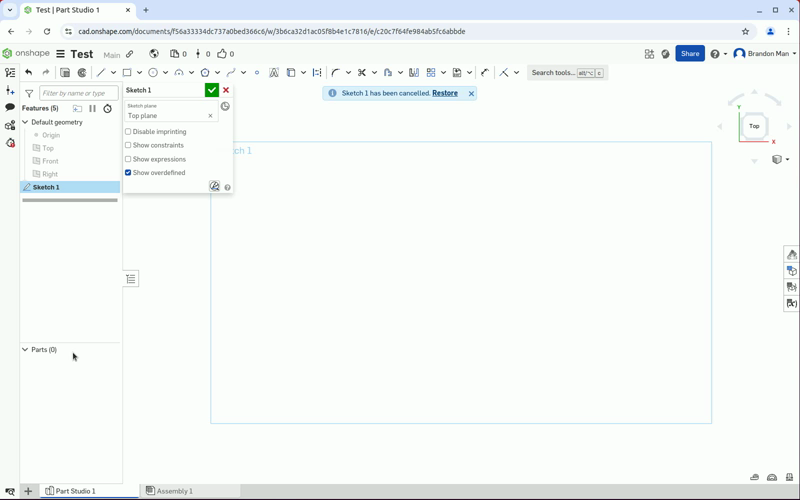
key(y)
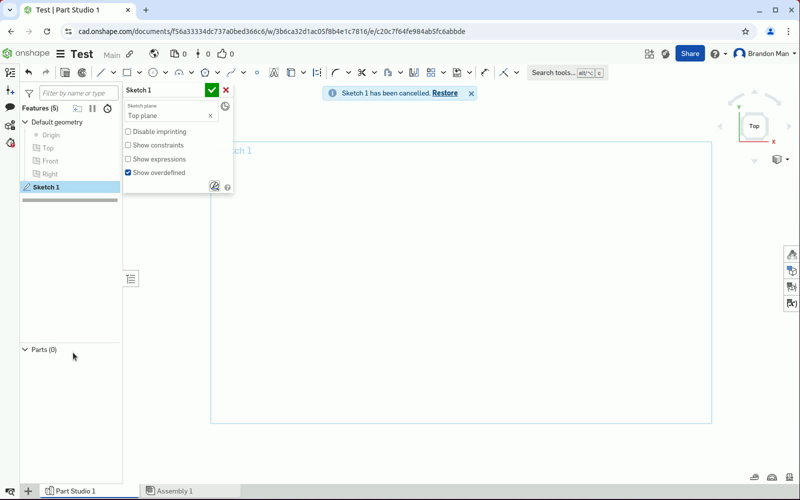
key(c)
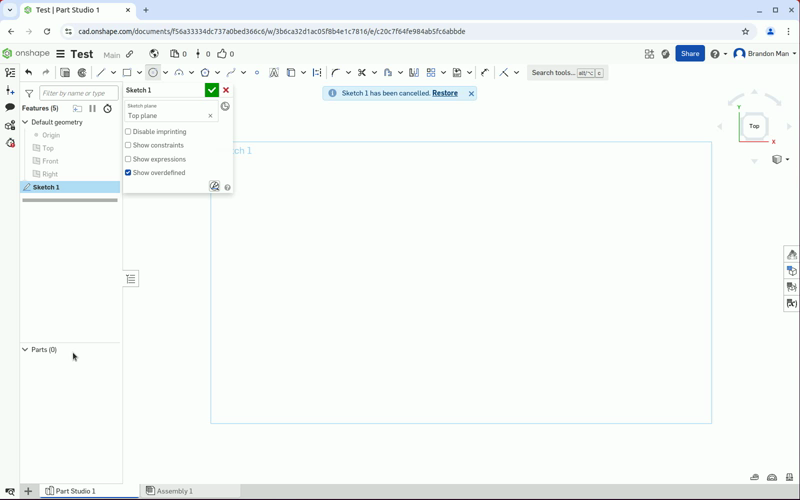
key_down(shift)
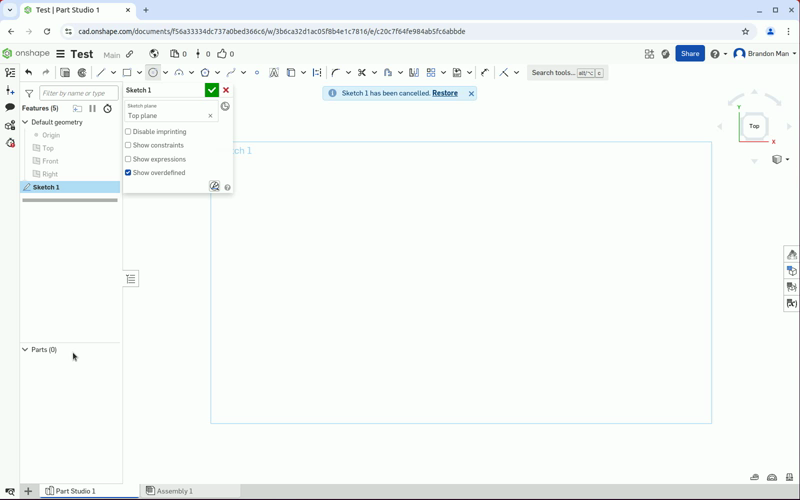
mouse_move(412, 291)
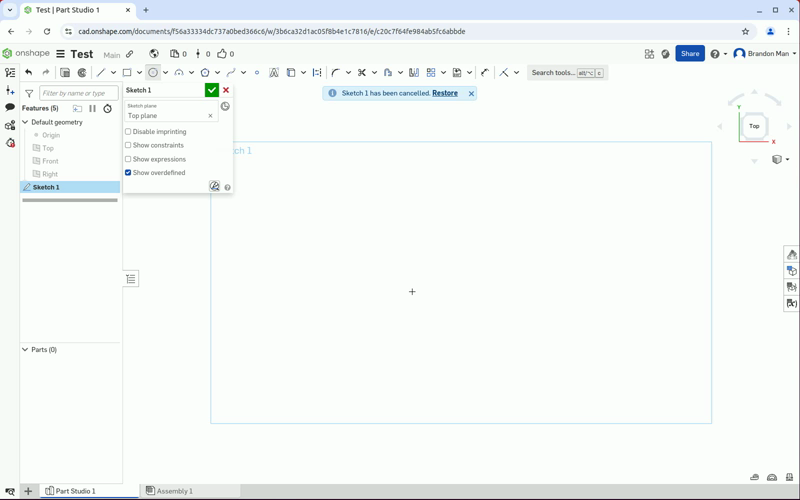
click(412, 291)
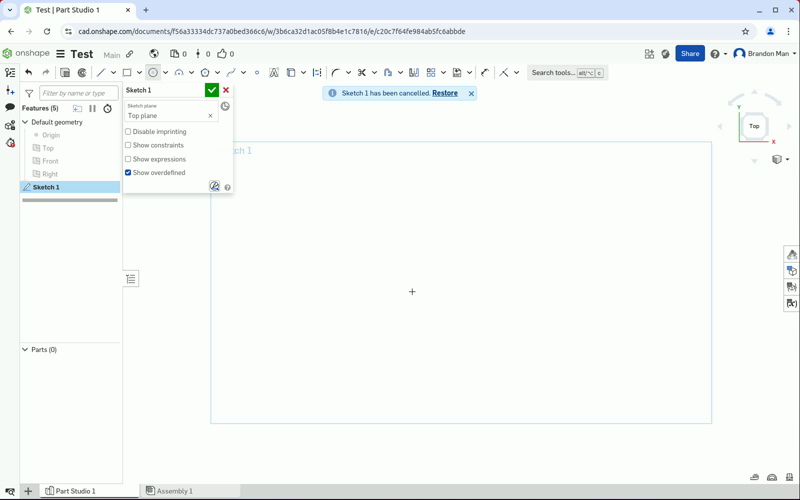
key_up(shift)
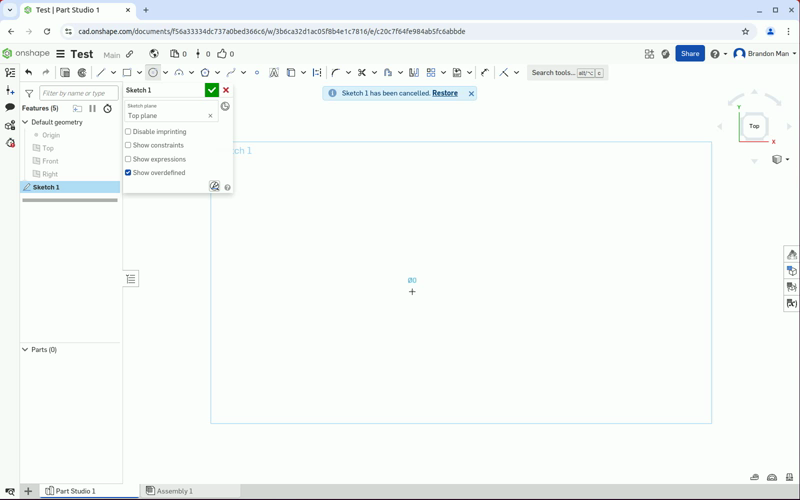
mouse_move(468, 291)
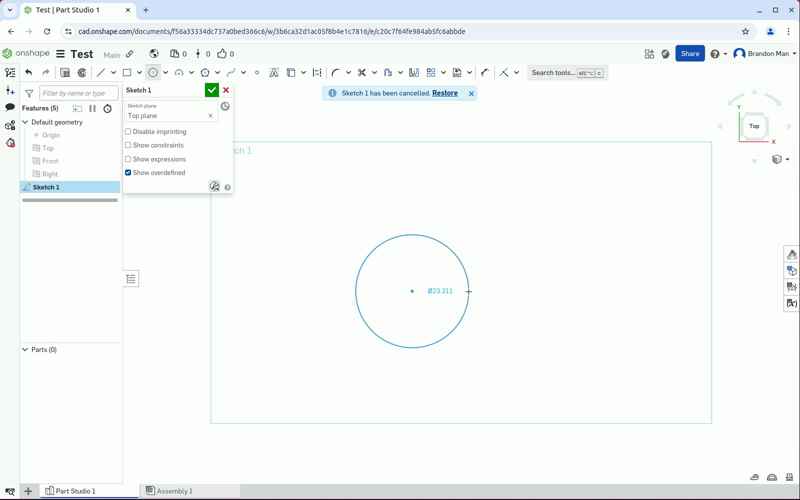
click(468, 291)
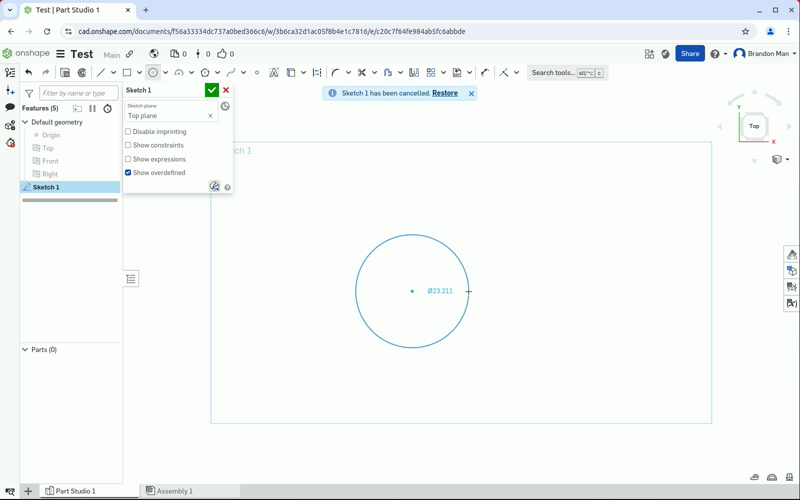
key(esc)
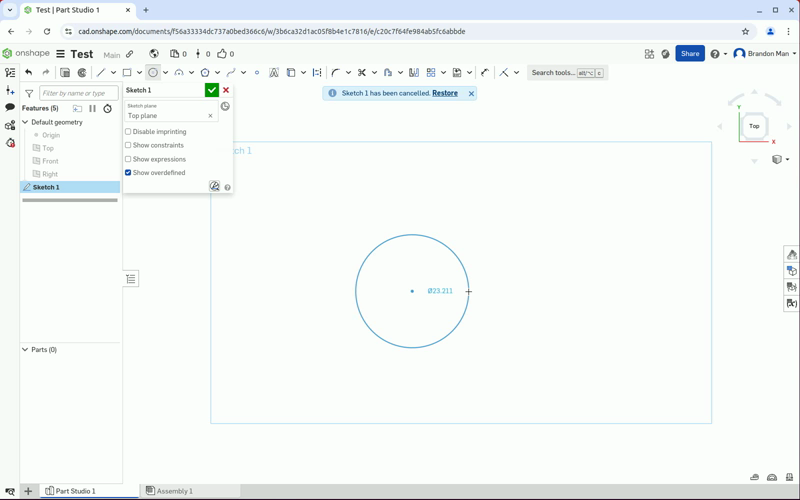
mouse_move(408, 255)
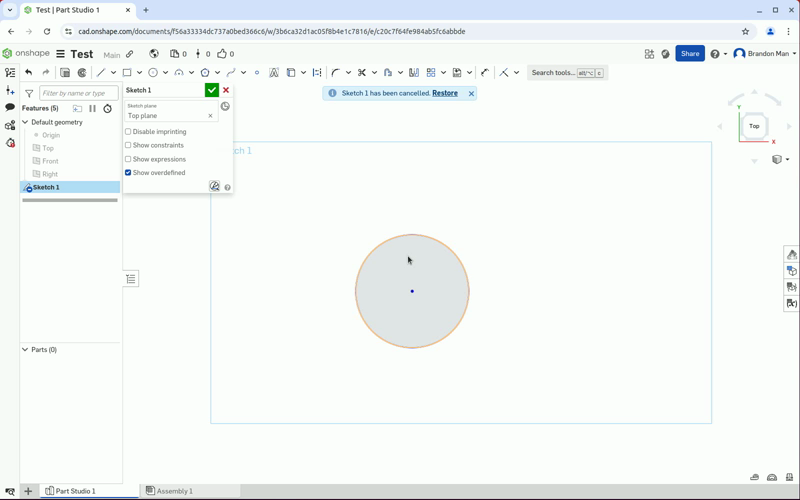
click(408, 255)
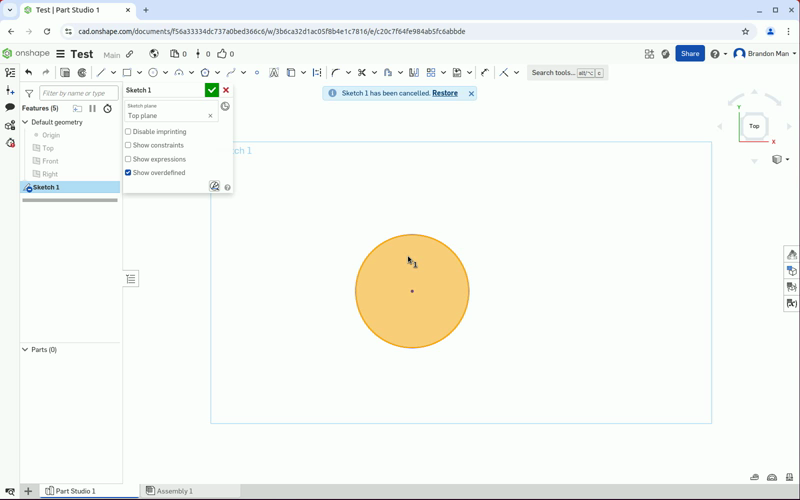
mouse_move(73, 352)
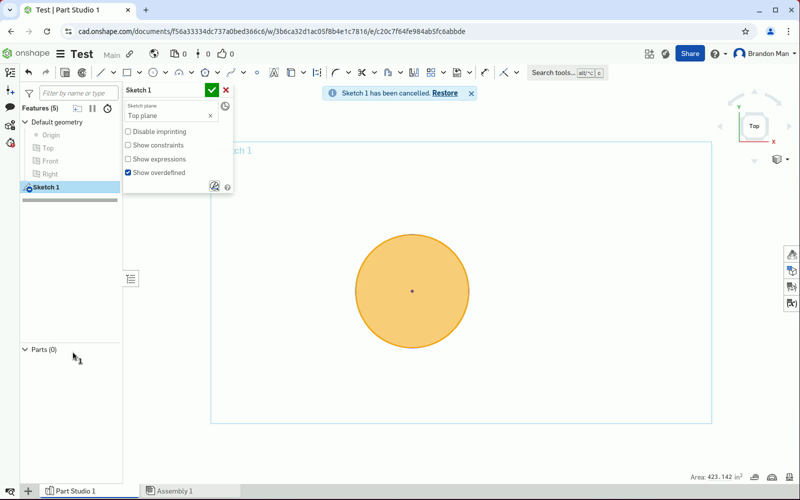
key(shift+y)
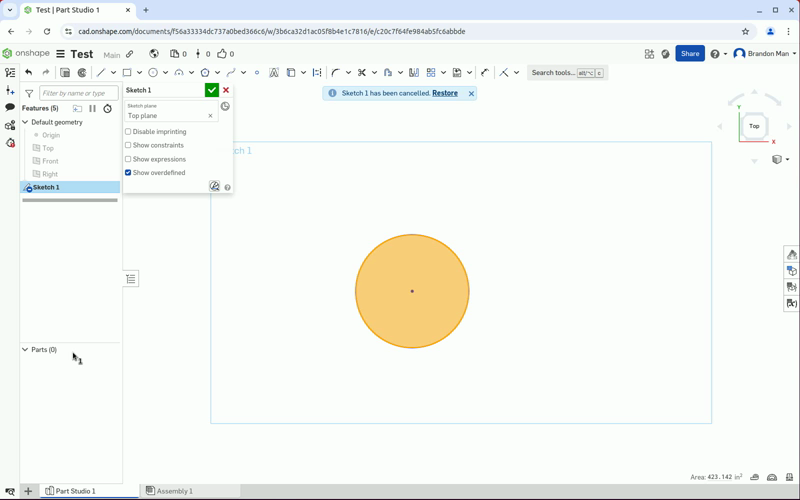
key(shift+e)
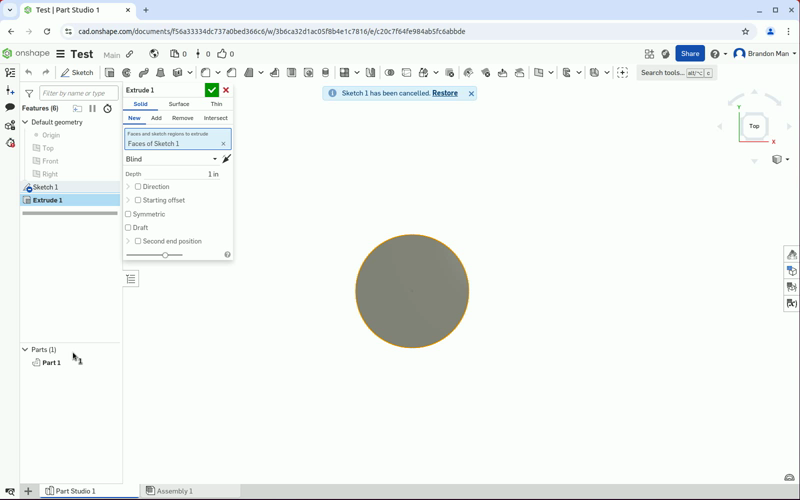
mouse_move(143, 106)
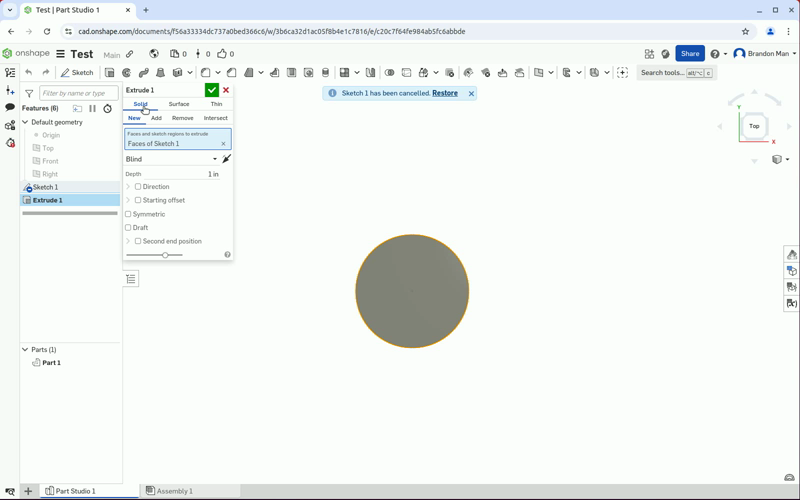
click(143, 106)
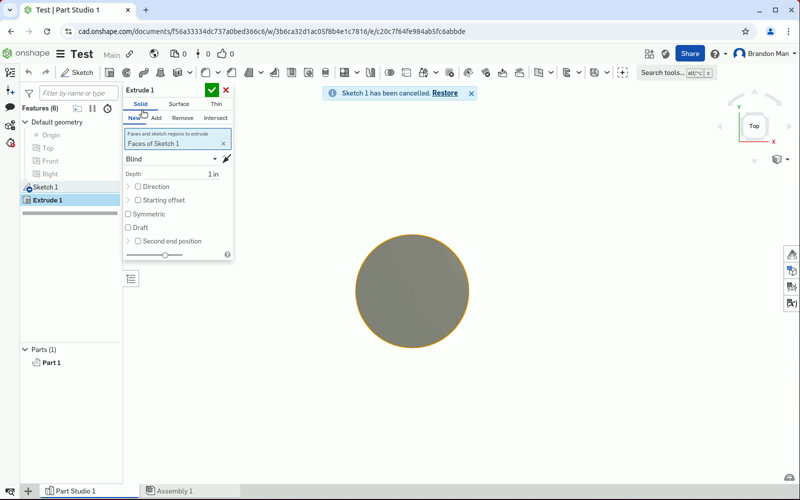
mouse_move(137, 120)
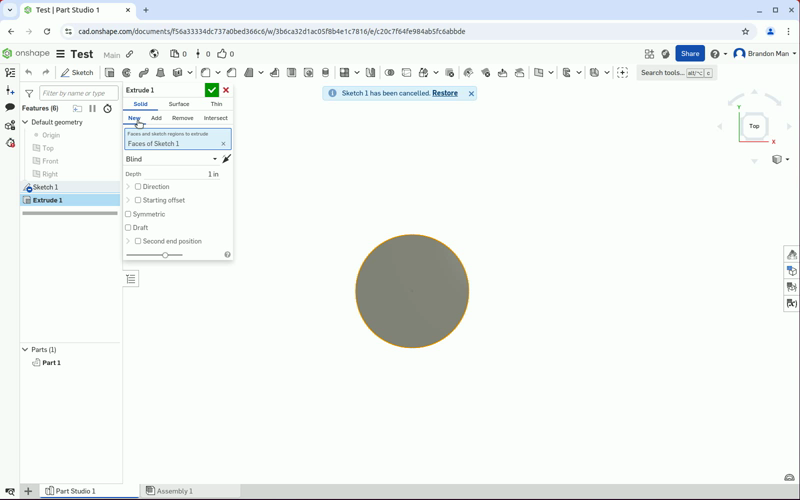
click(137, 120)
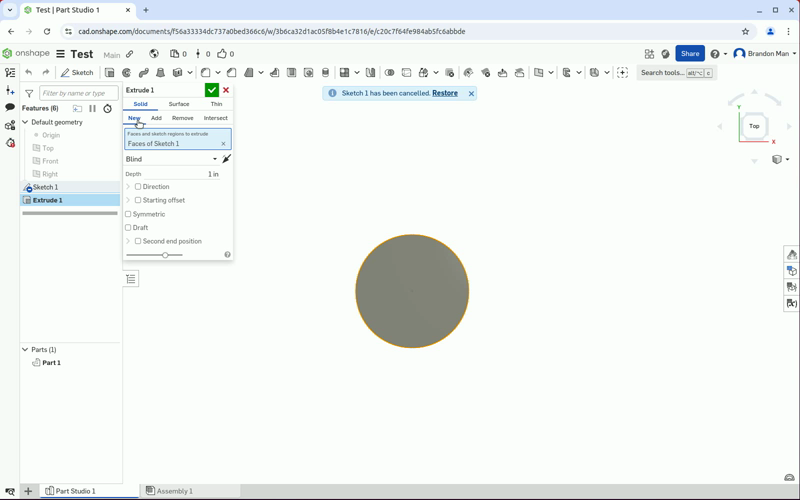
key(tab, 4)
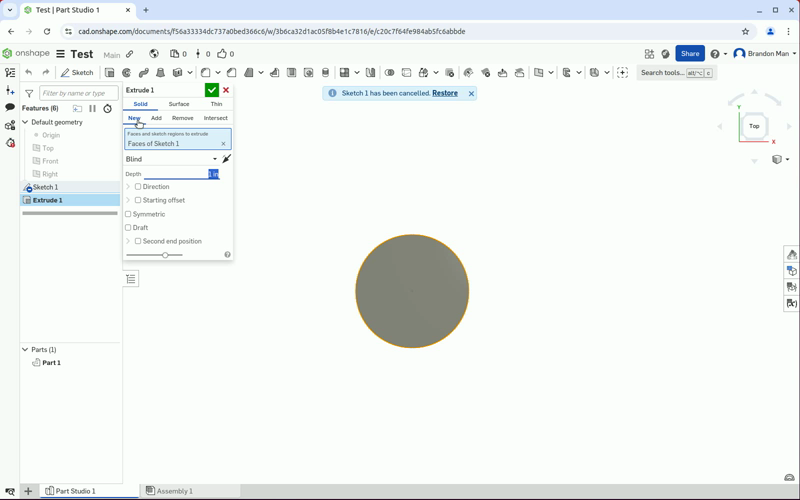
text(23.108)
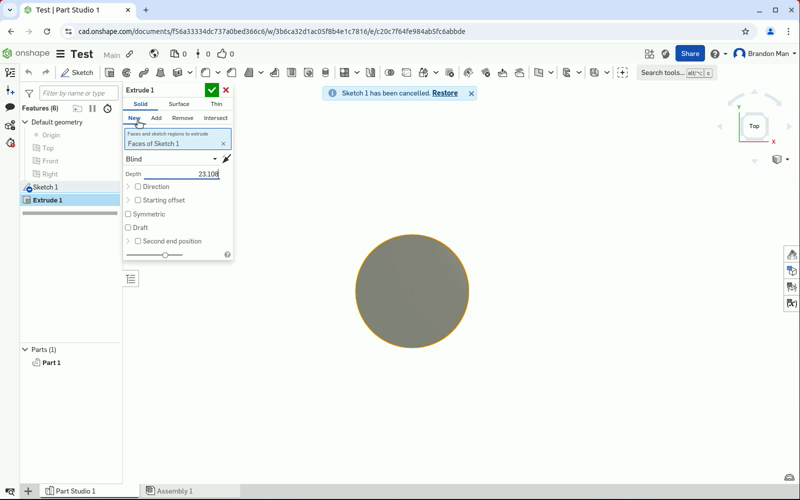
key(enter)
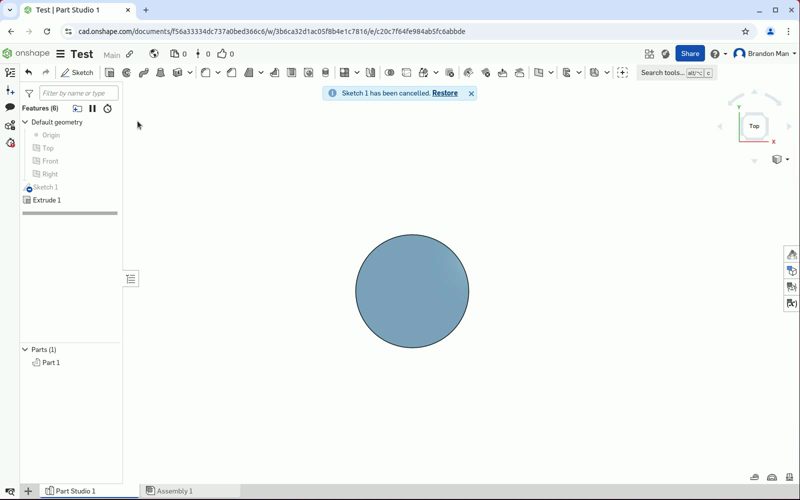
key(shift+h)
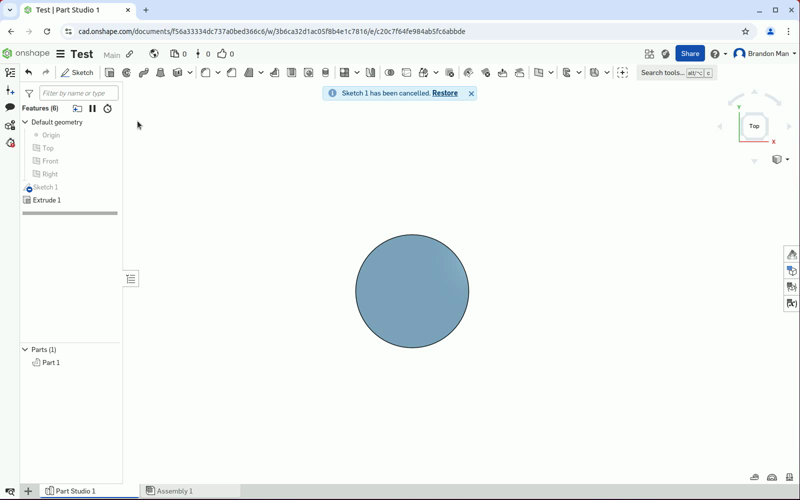
key(shift+h)
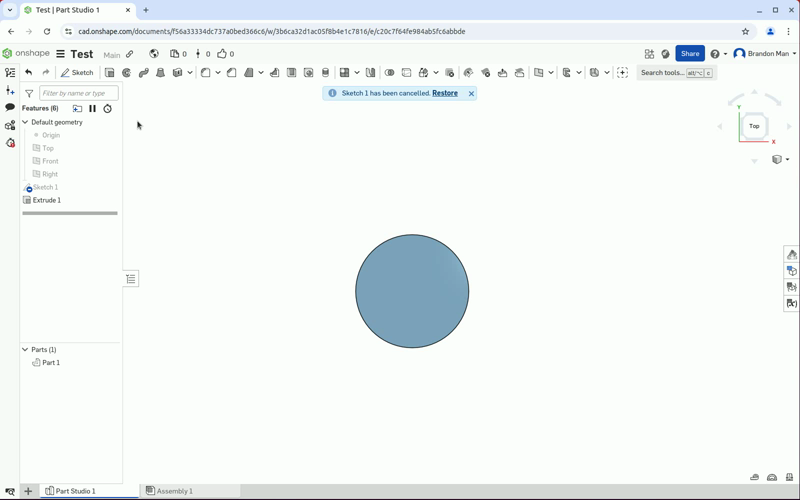
mouse_move(73, 189)
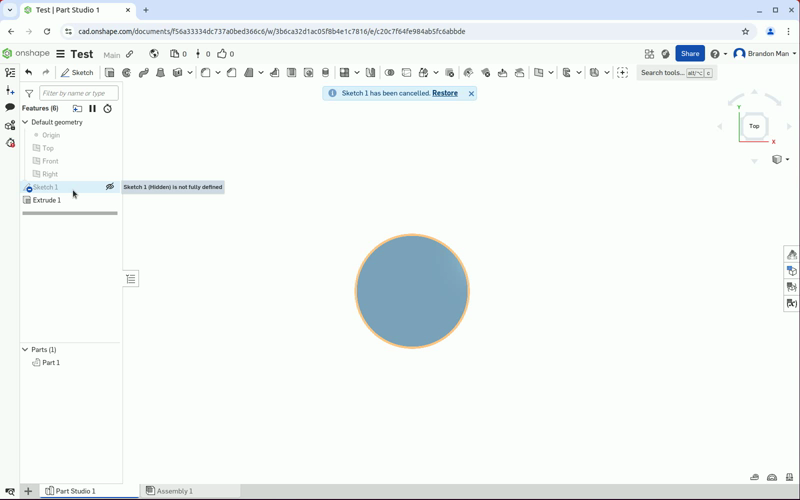
click(73, 189)
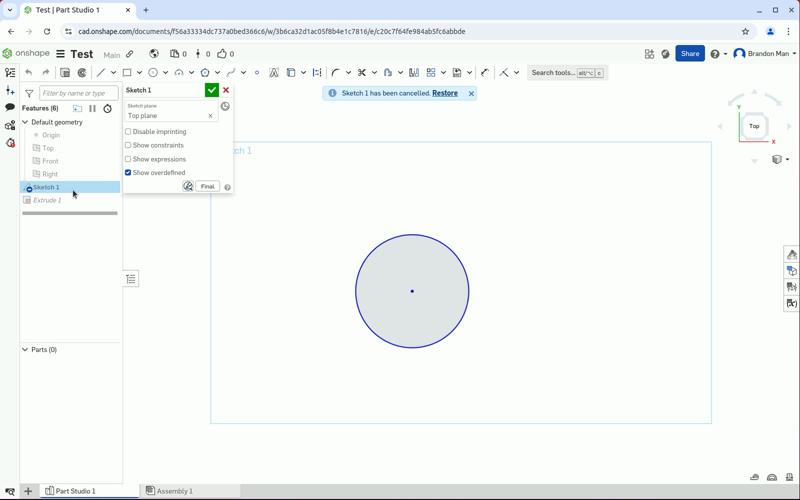
mouse_move(229, 92)
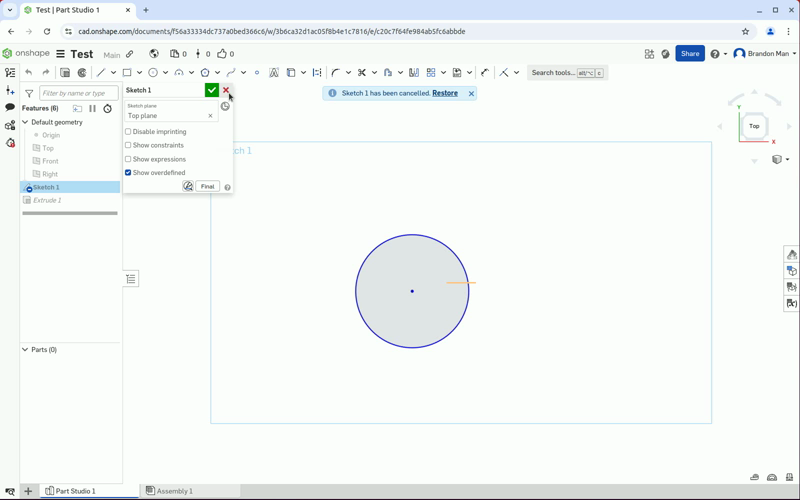
click(229, 92)
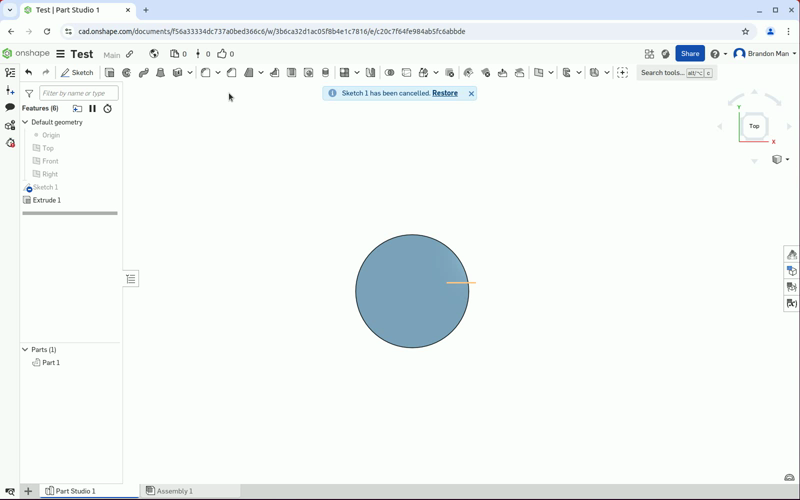
mouse_move(541, 75)
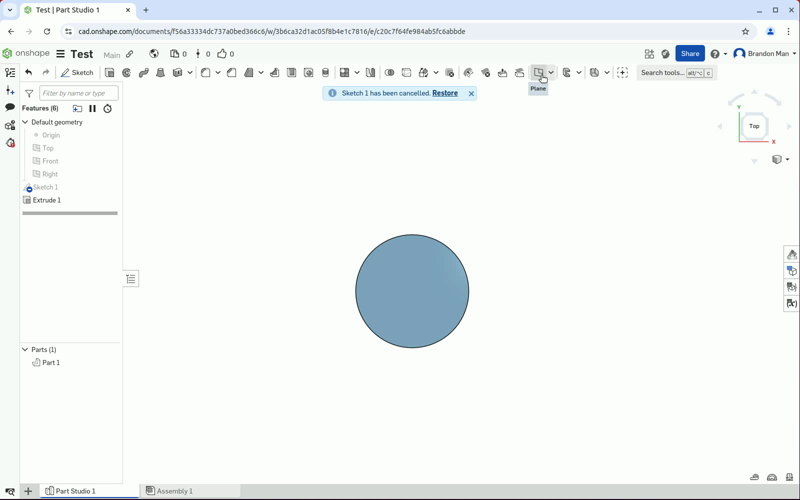
click(541, 75)
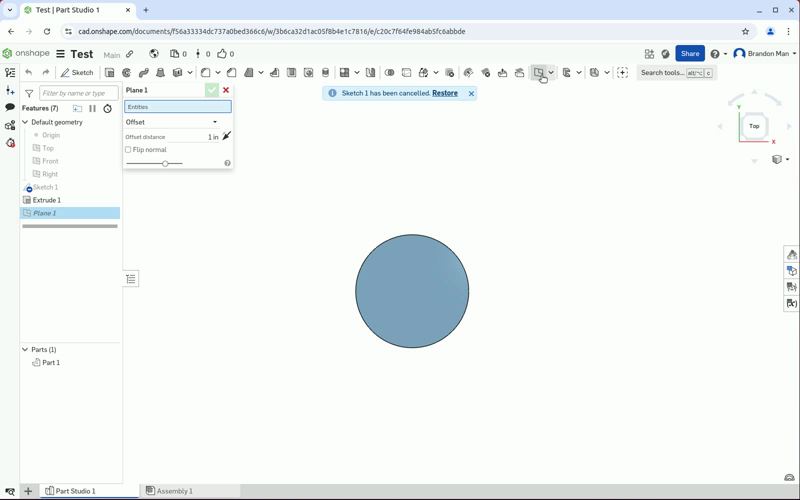
mouse_move(73, 150)
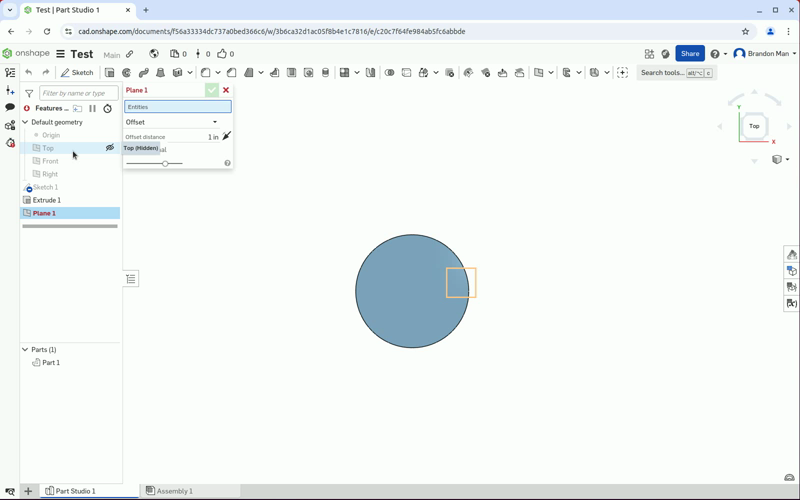
click(73, 150)
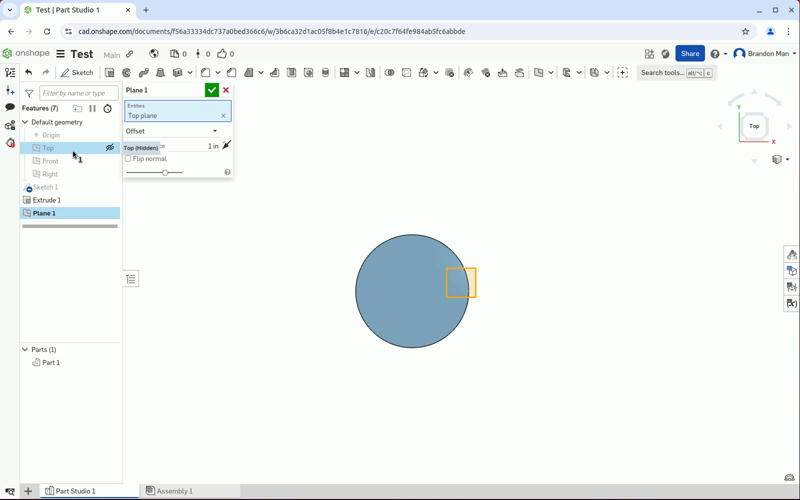
key(tab, 2)
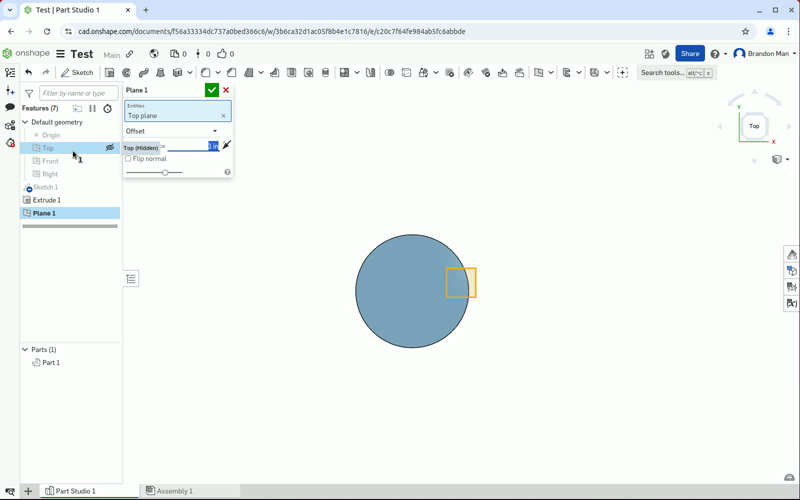
text(23.108)
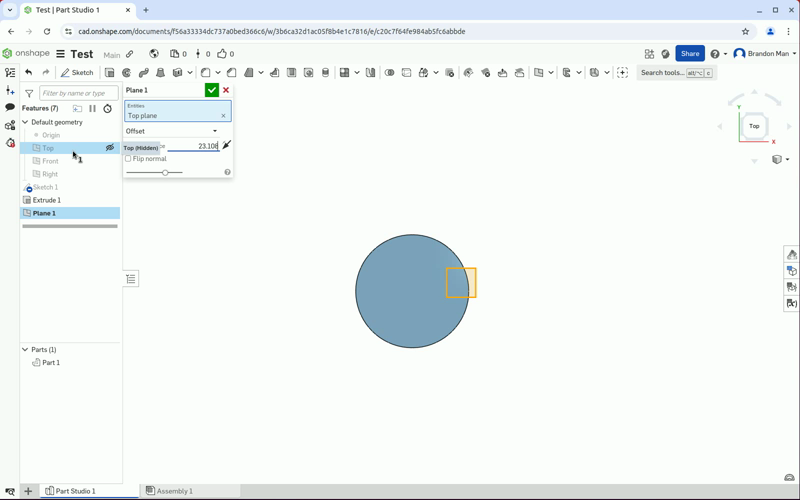
key(enter, 2)
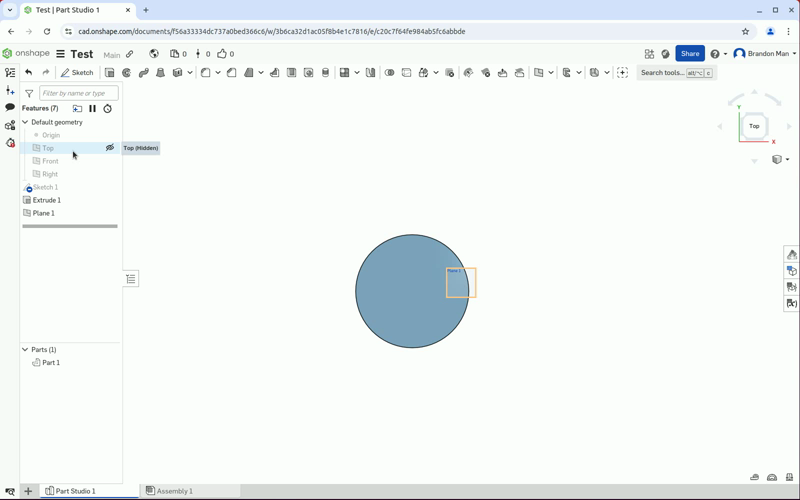
key(shift+s)
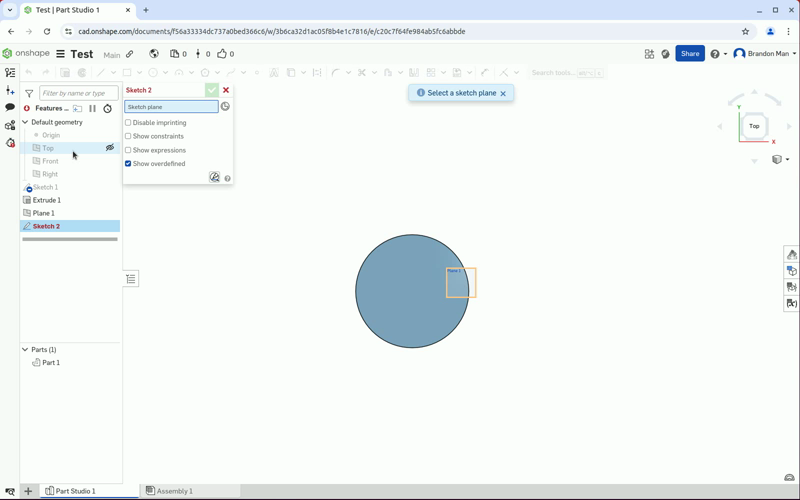
mouse_move(73, 215)
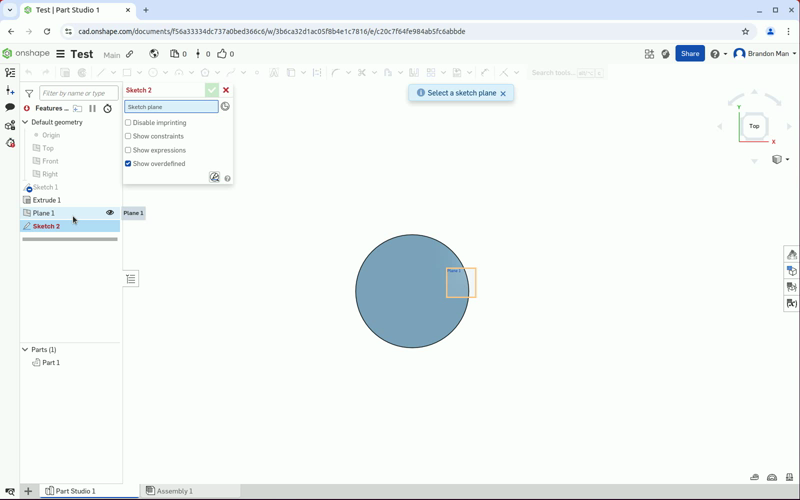
click(73, 215)
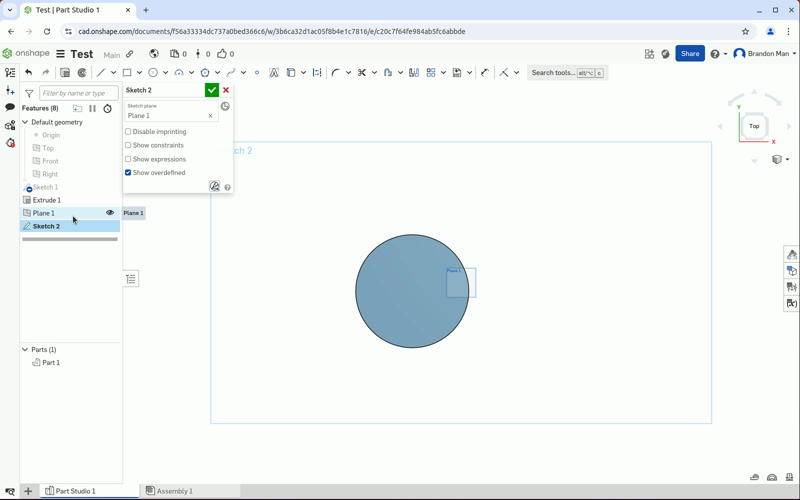
mouse_move(73, 352)
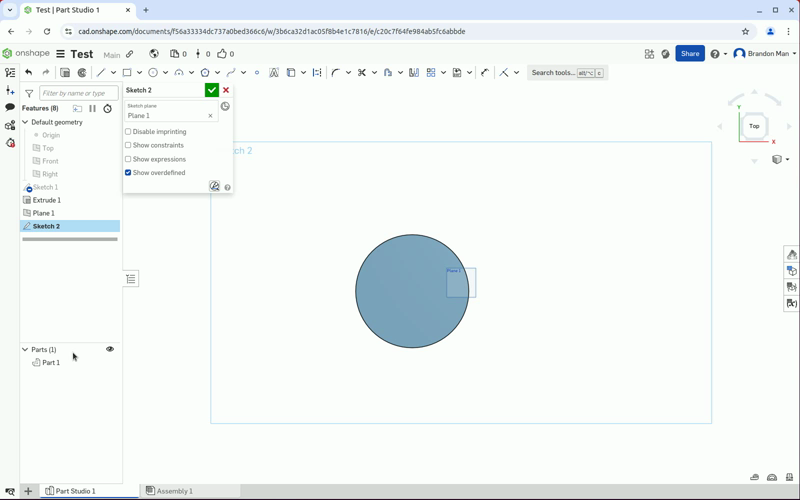
key(y)
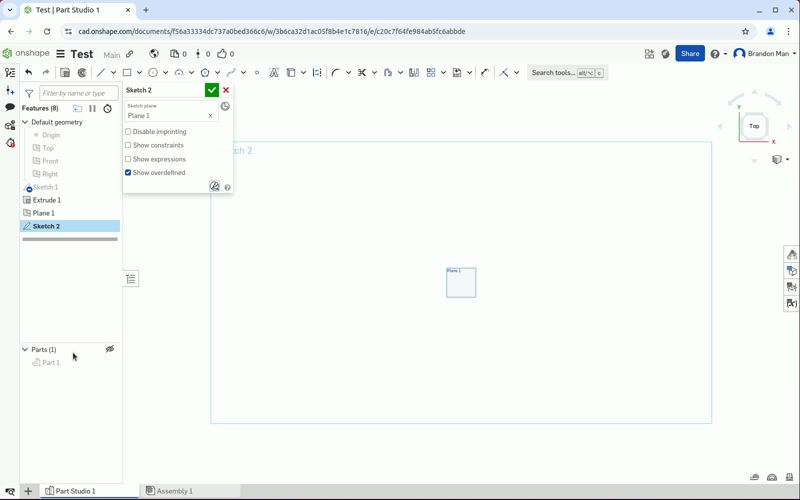
key(a)
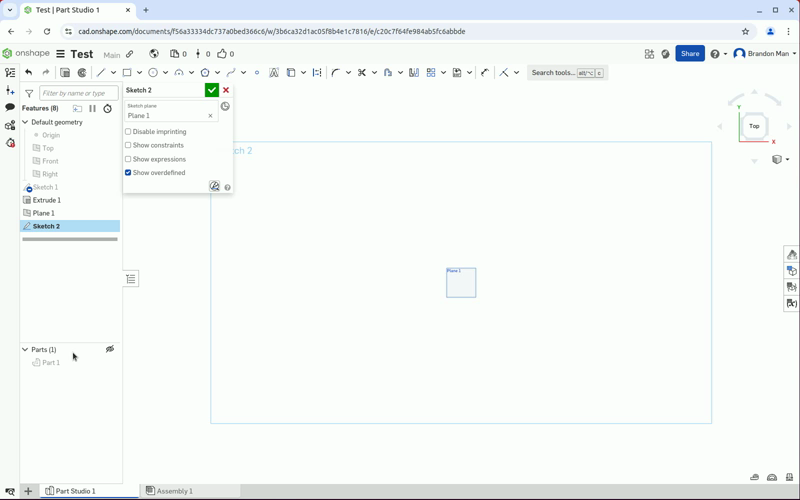
key_down(shift)
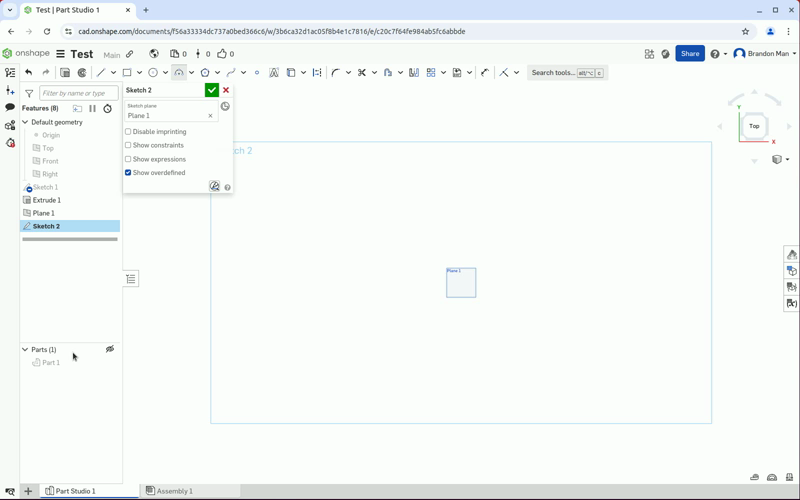
mouse_move(410, 346)
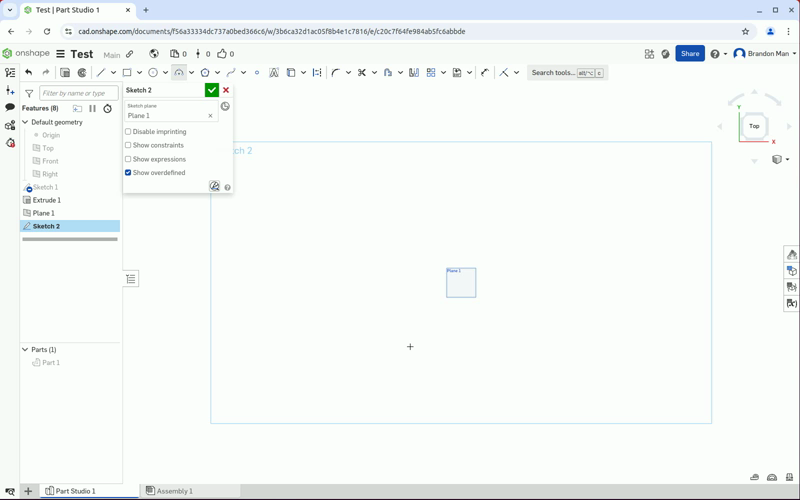
click(410, 346)
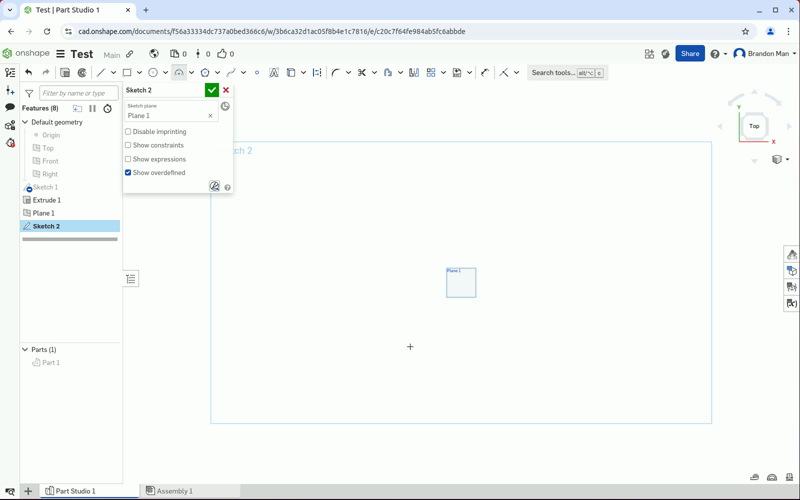
key_up(shift)
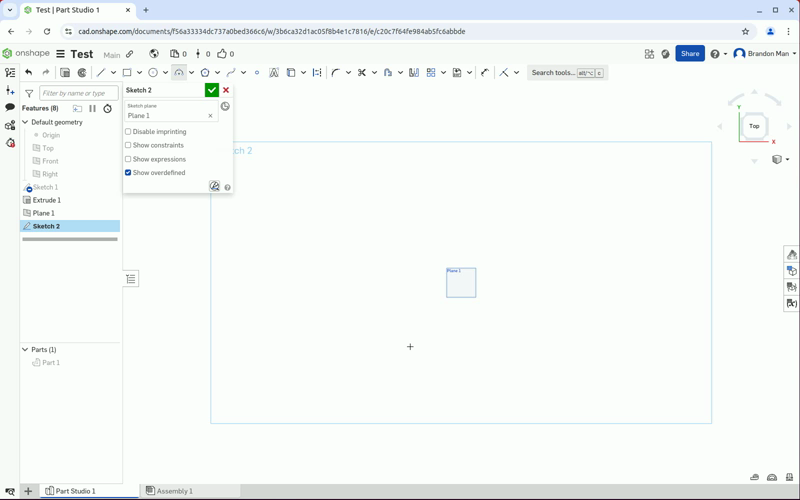
key_down(shift)
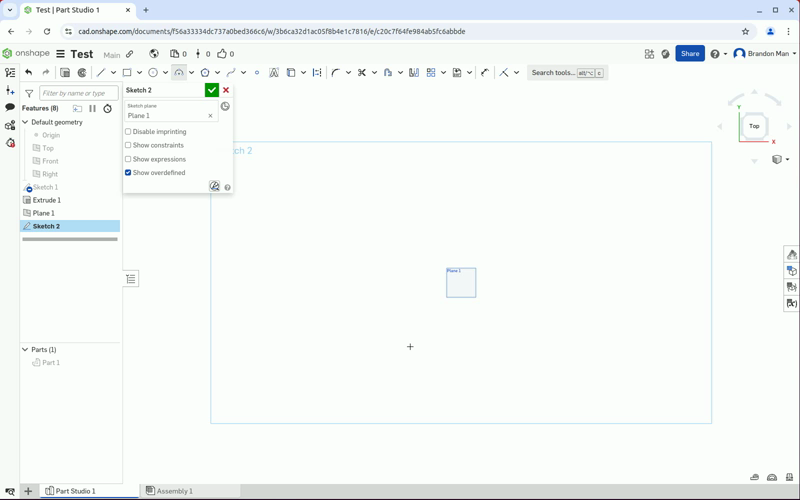
mouse_move(410, 236)
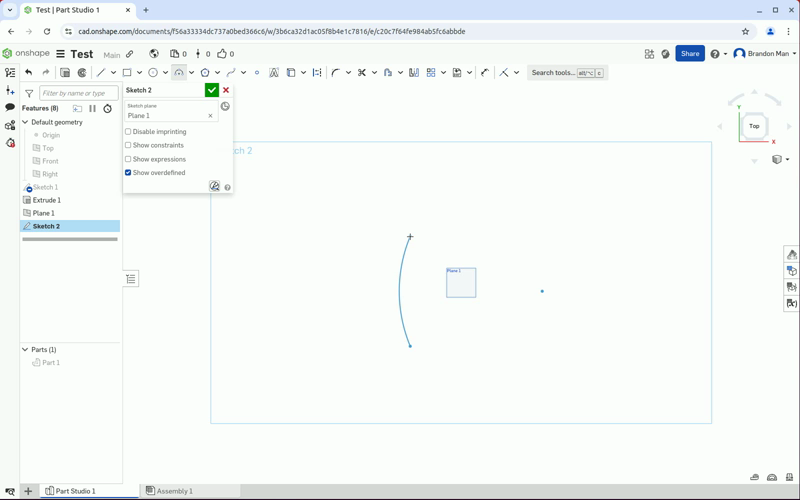
click(410, 236)
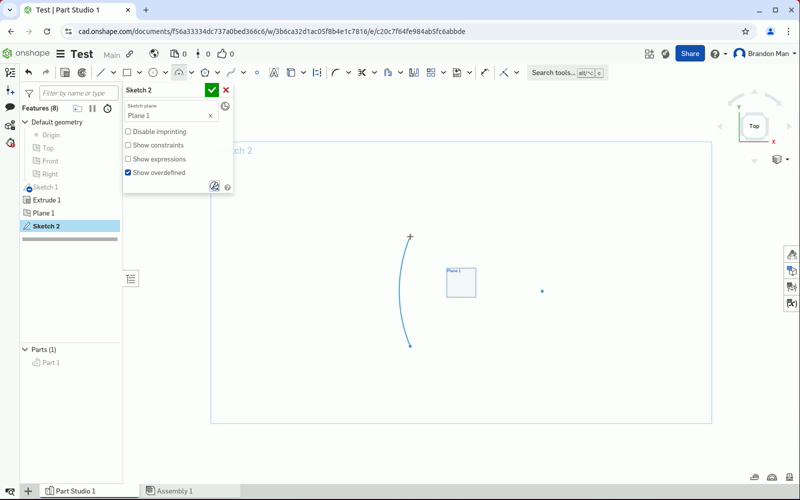
mouse_move(465, 291)
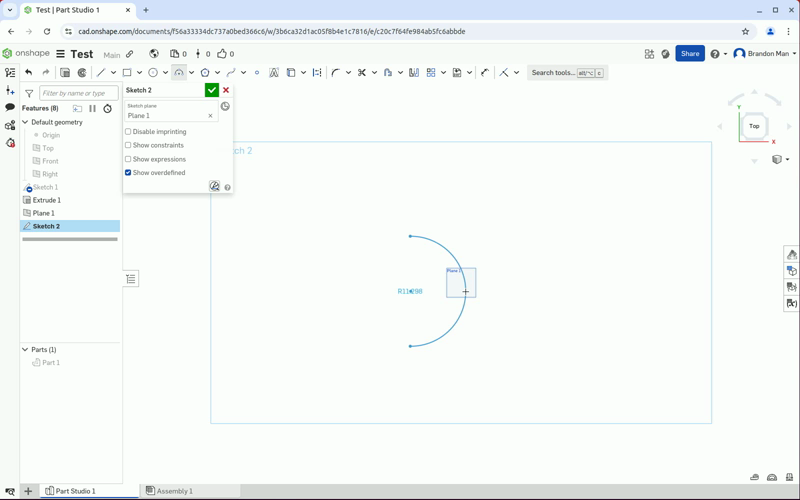
click(465, 291)
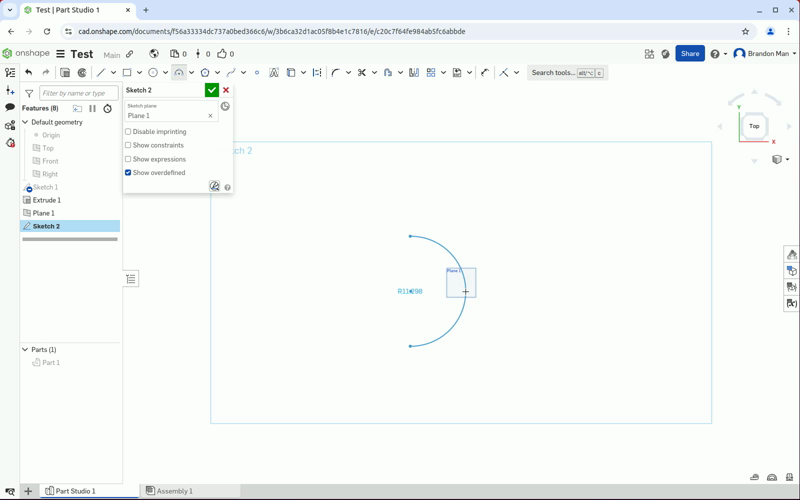
key_up(shift)
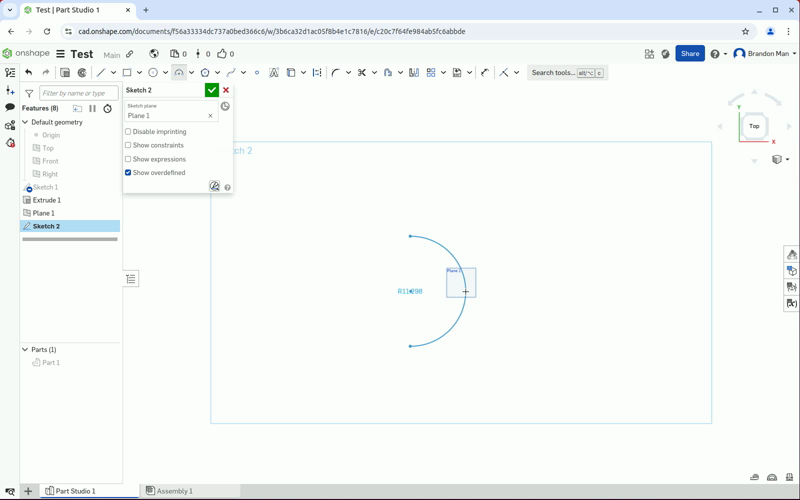
key(esc)
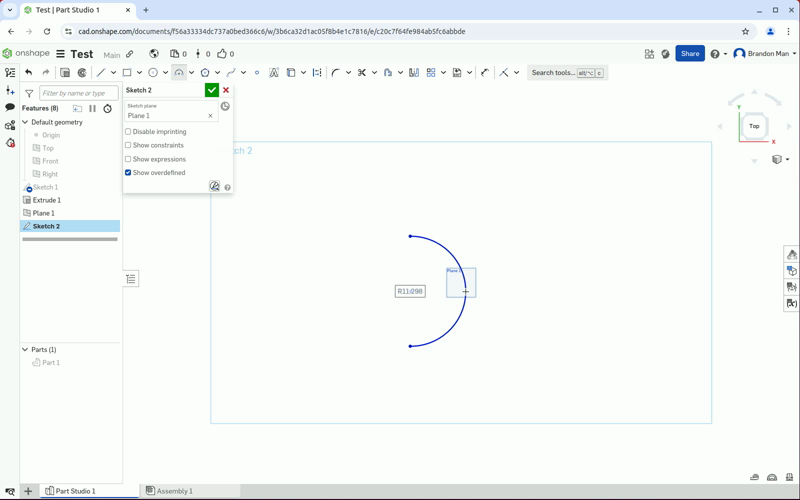
key(l)
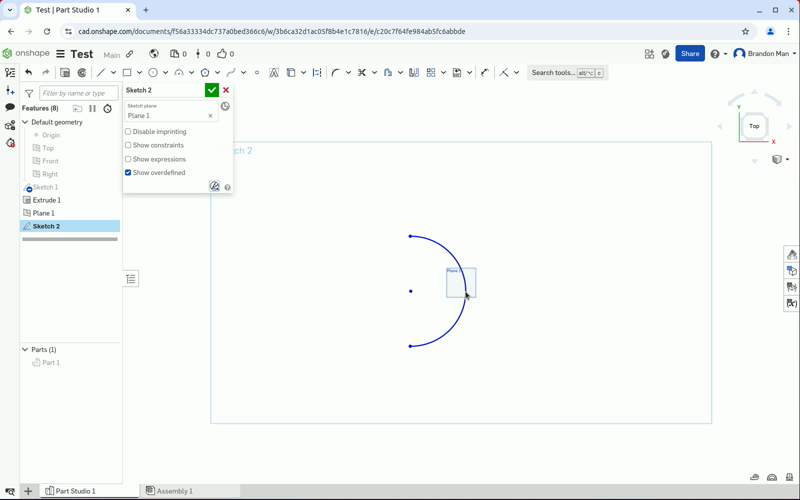
mouse_move(410, 236)
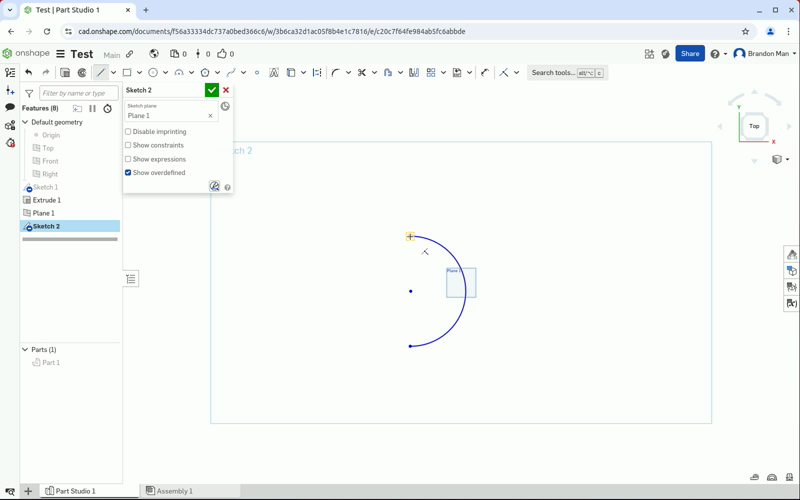
click(410, 236)
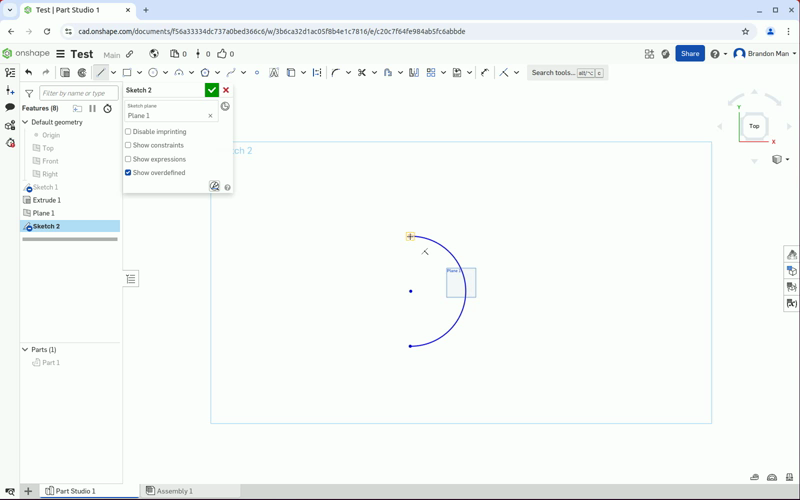
key_down(shift)
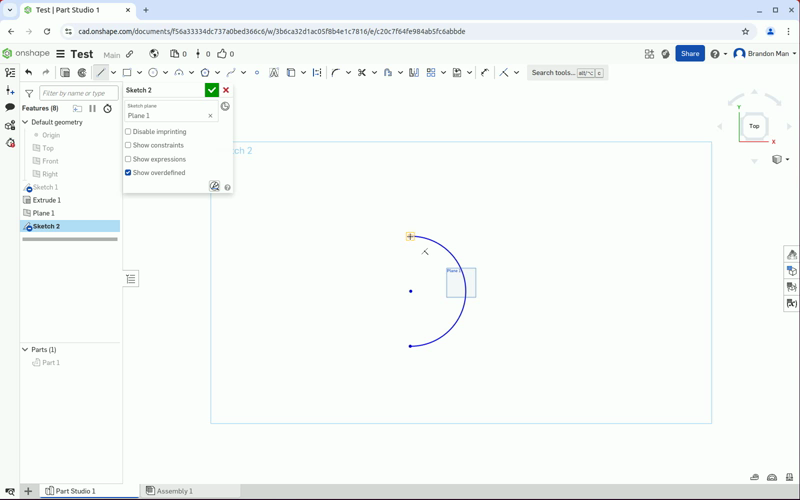
mouse_move(410, 346)
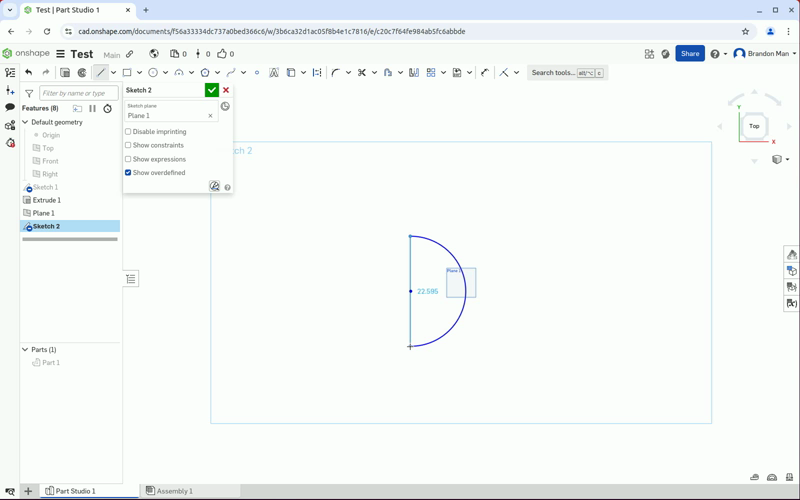
key_up(shift)
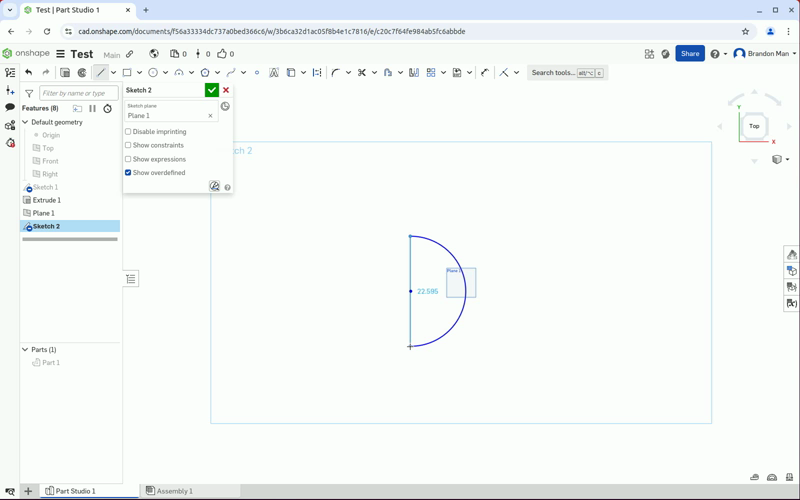
click(410, 346)
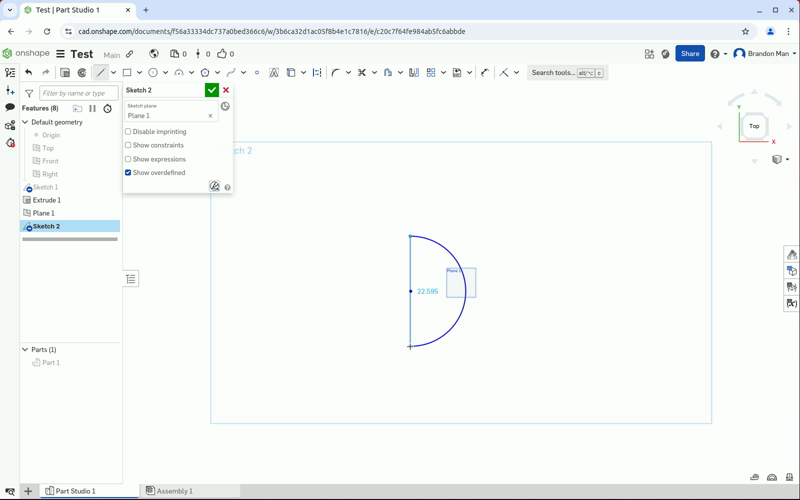
key(esc)
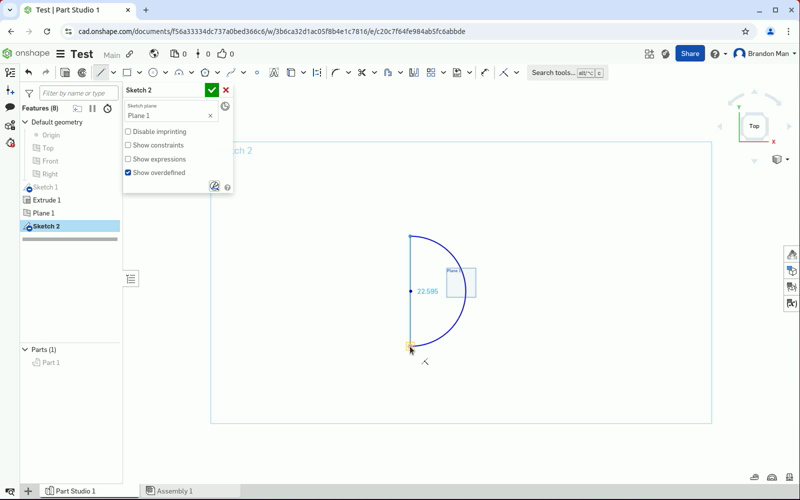
mouse_move(456, 313)
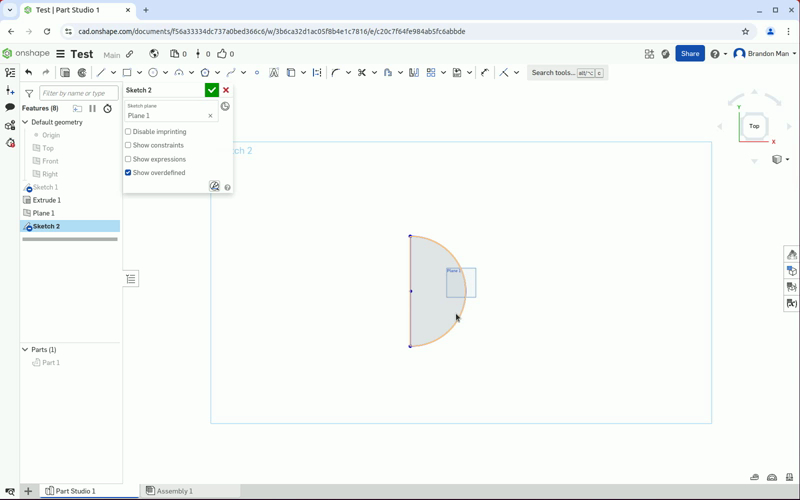
scroll(6)
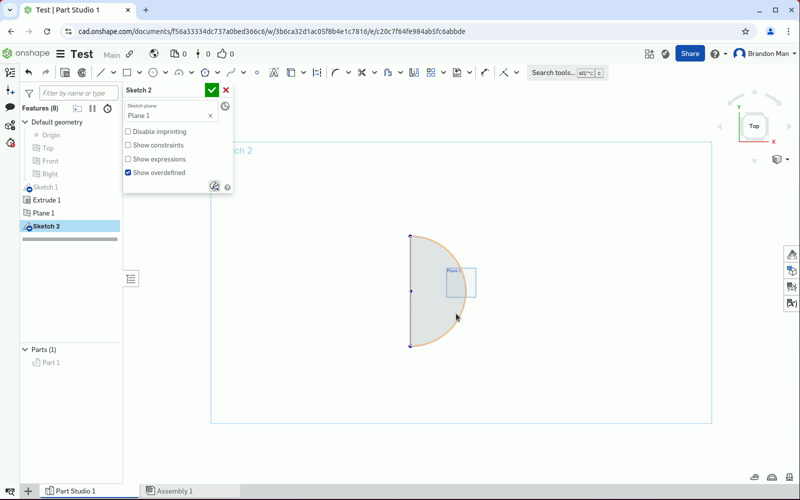
scroll(6)
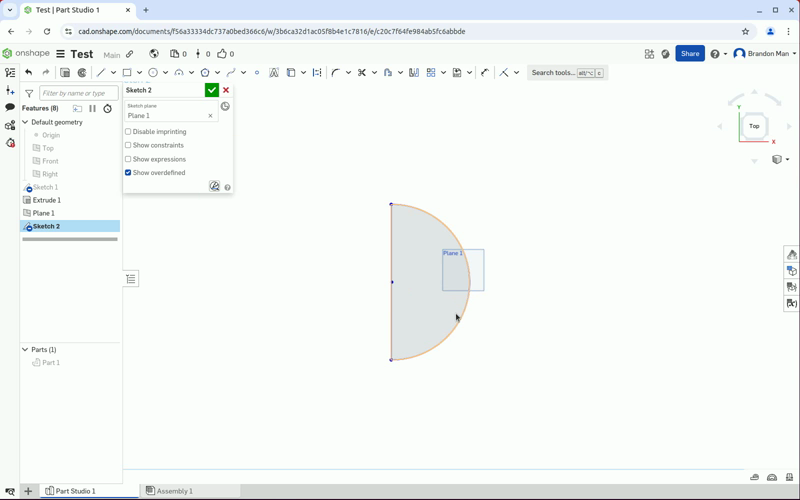
scroll(6)
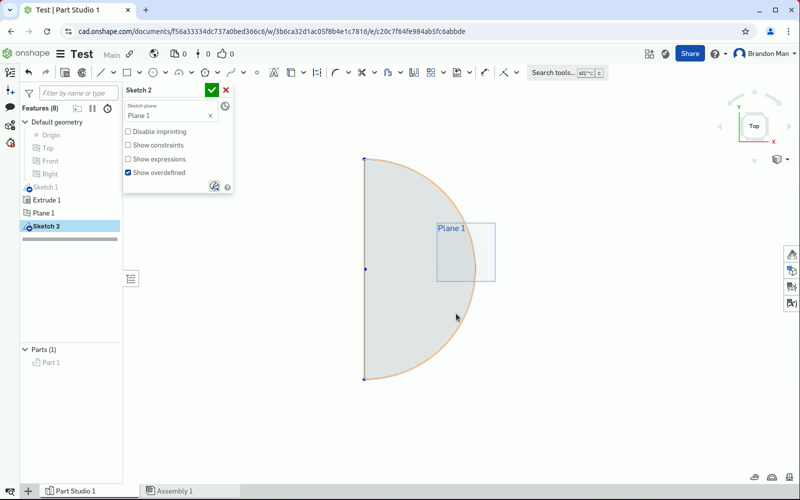
scroll(6)
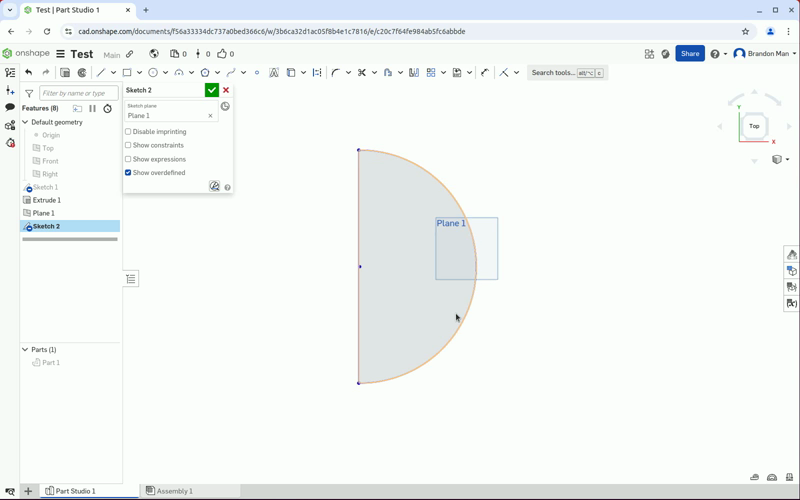
scroll(6)
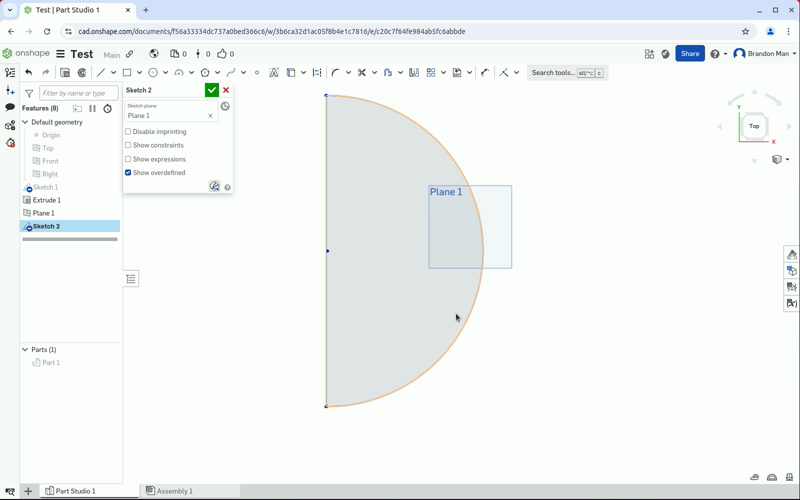
scroll(6)
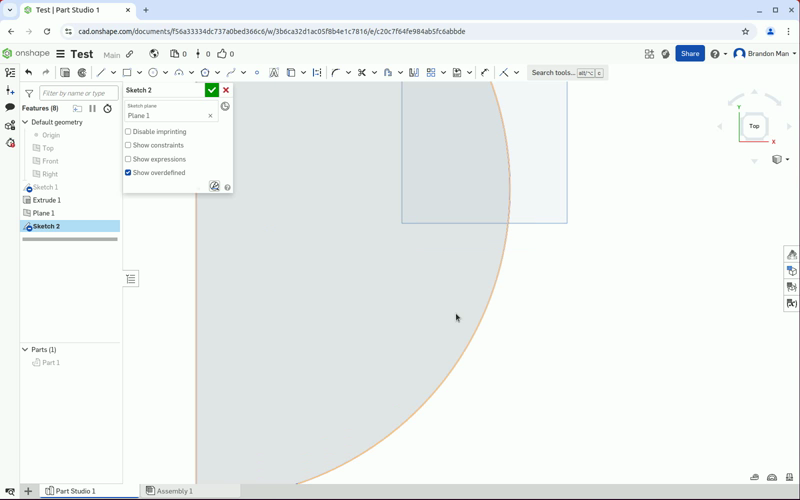
scroll(6)
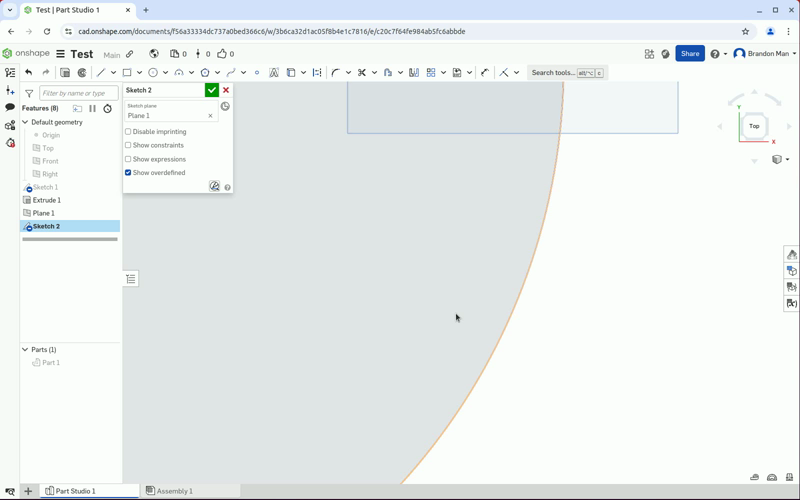
click(456, 313)
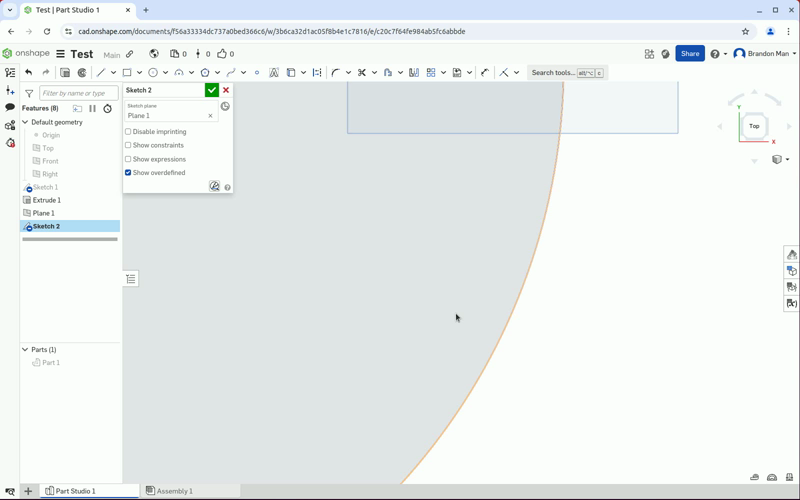
scroll(-6)
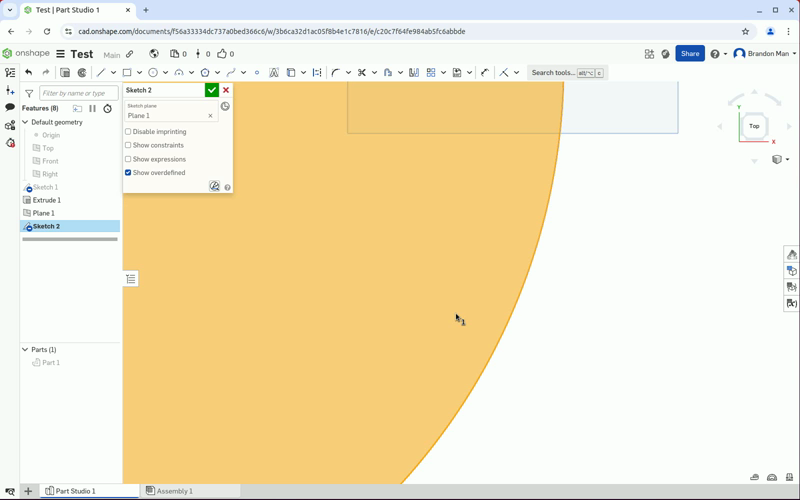
scroll(-6)
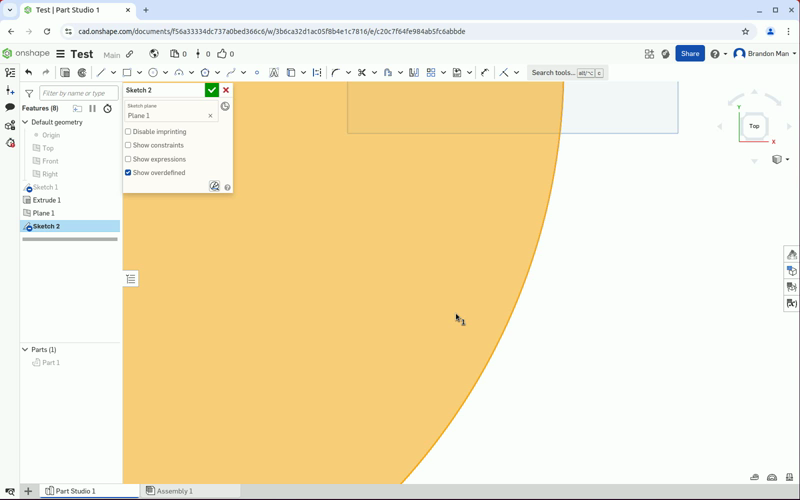
scroll(-6)
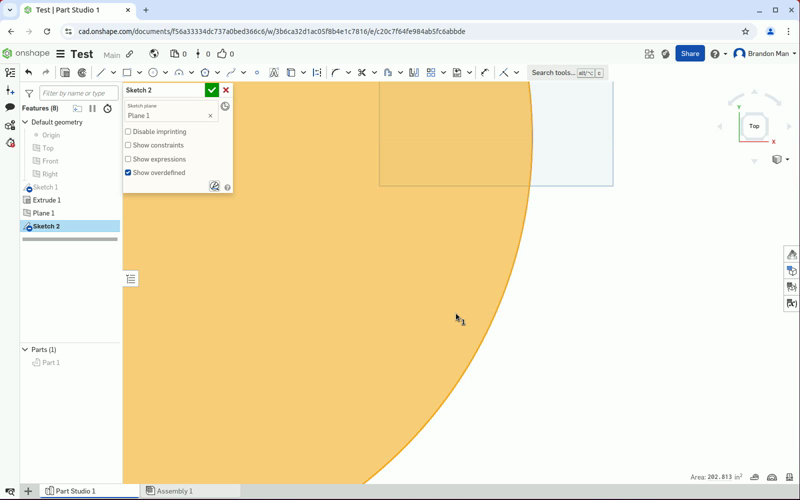
scroll(-6)
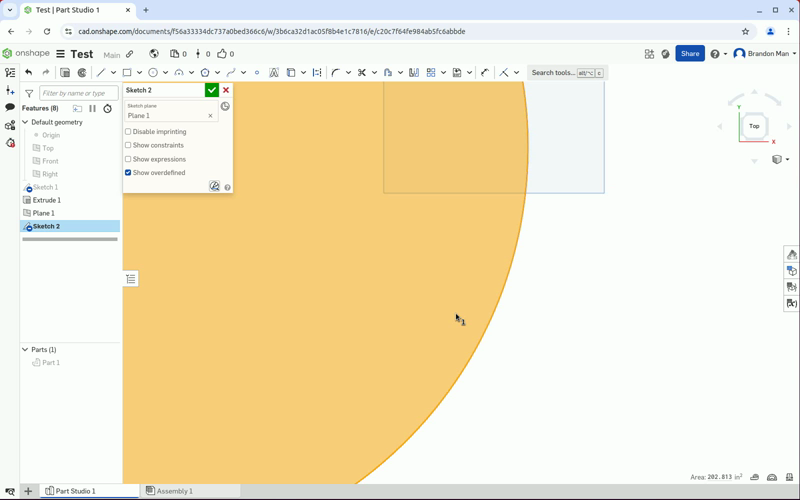
scroll(-6)
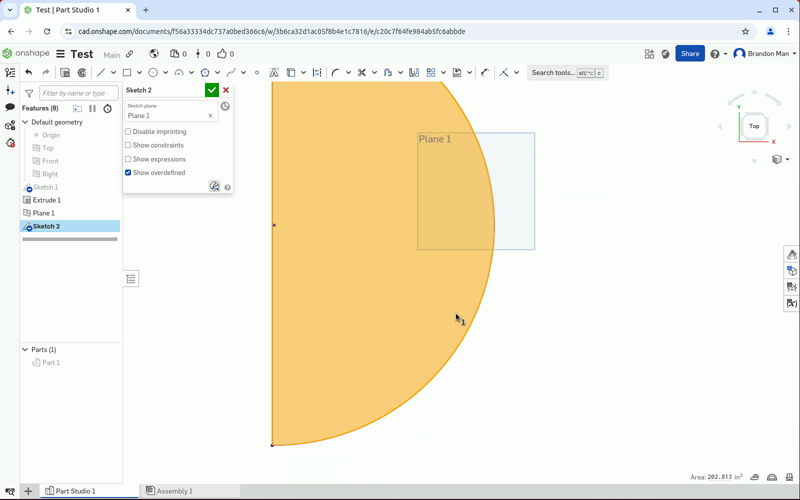
scroll(-6)
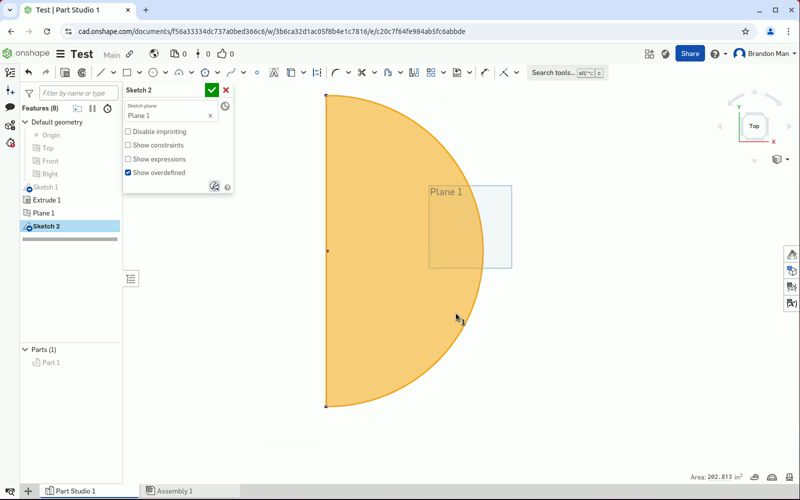
scroll(-6)
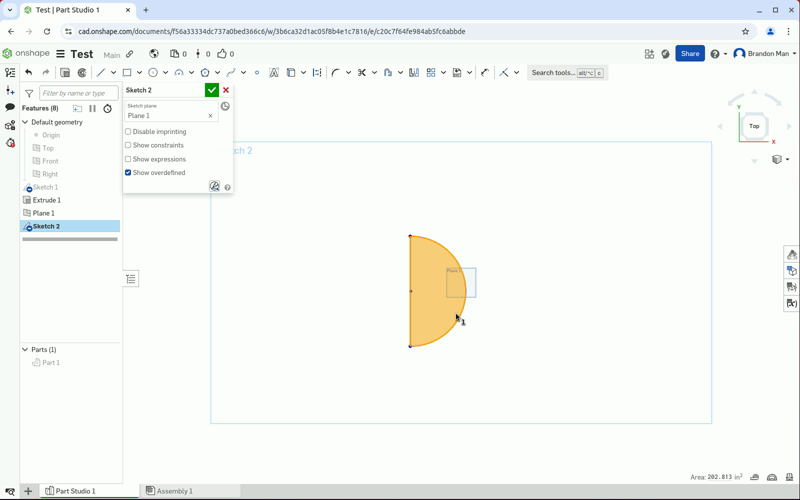
mouse_move(73, 352)
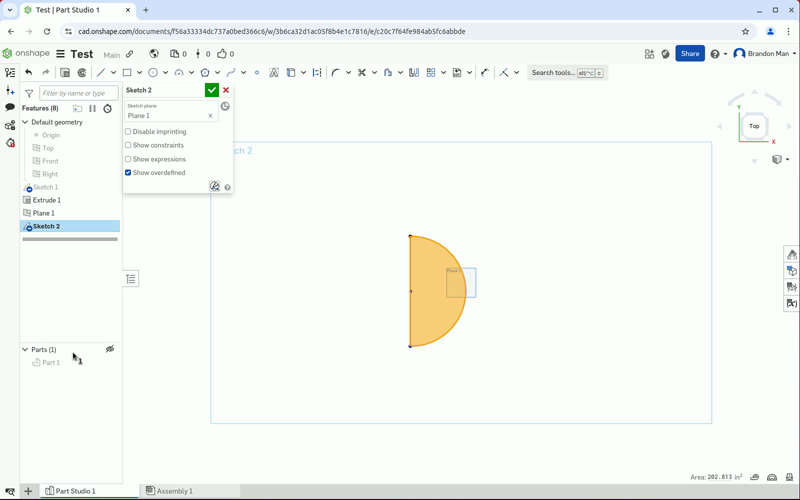
key(shift+y)
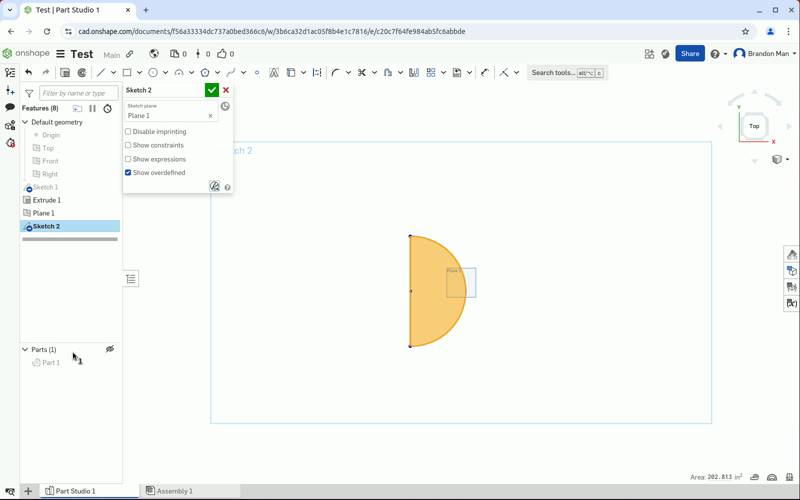
key(shift+e)
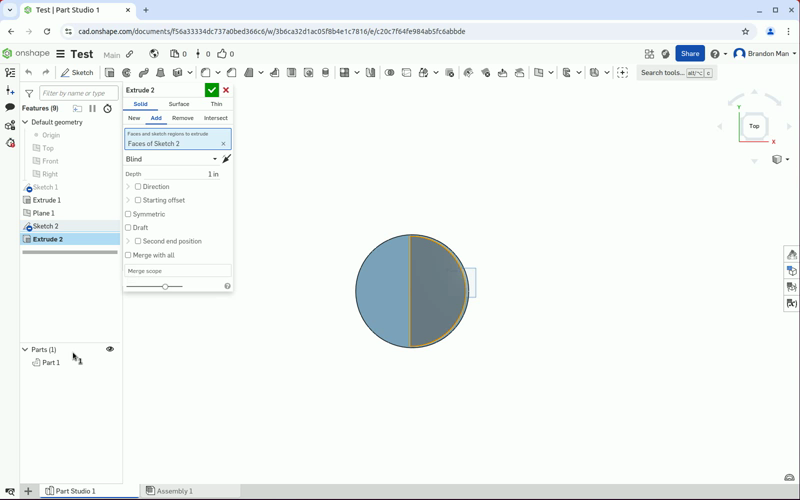
mouse_move(143, 106)
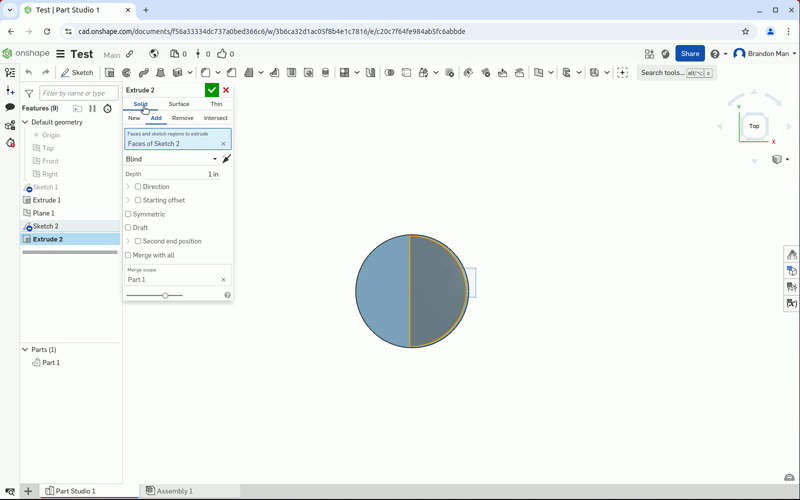
click(143, 106)
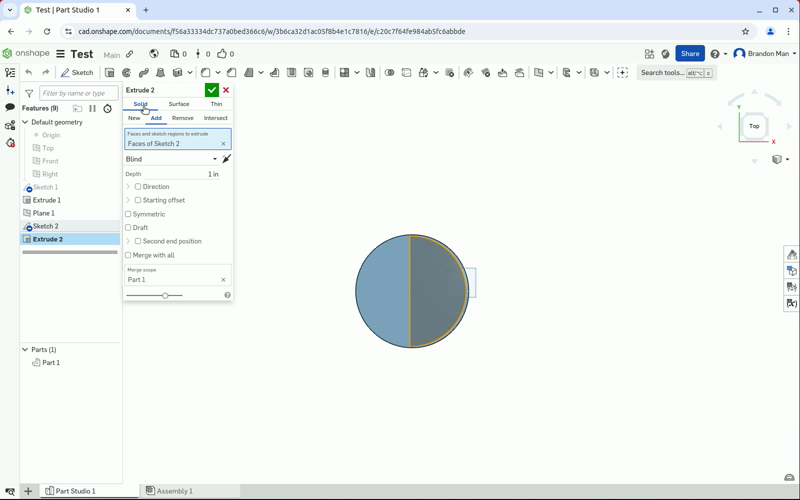
mouse_move(186, 120)
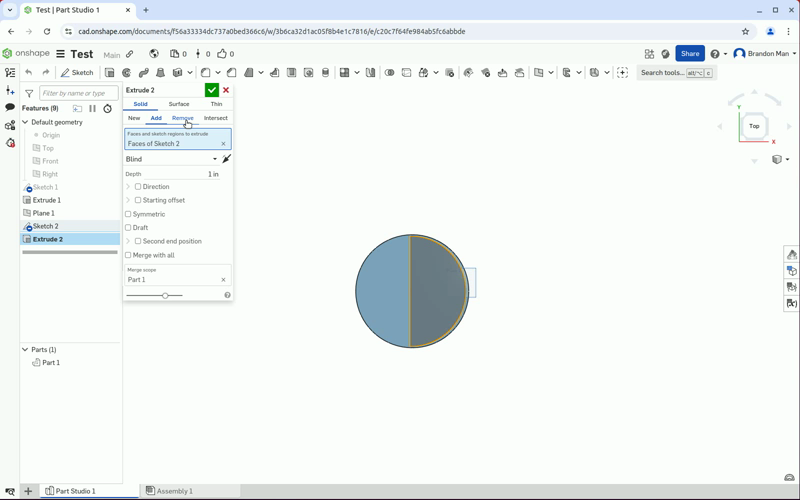
click(186, 120)
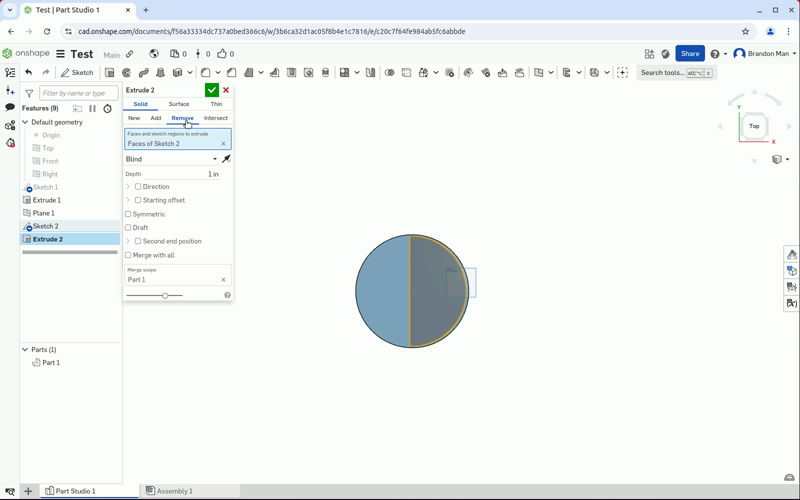
key(tab, 4)
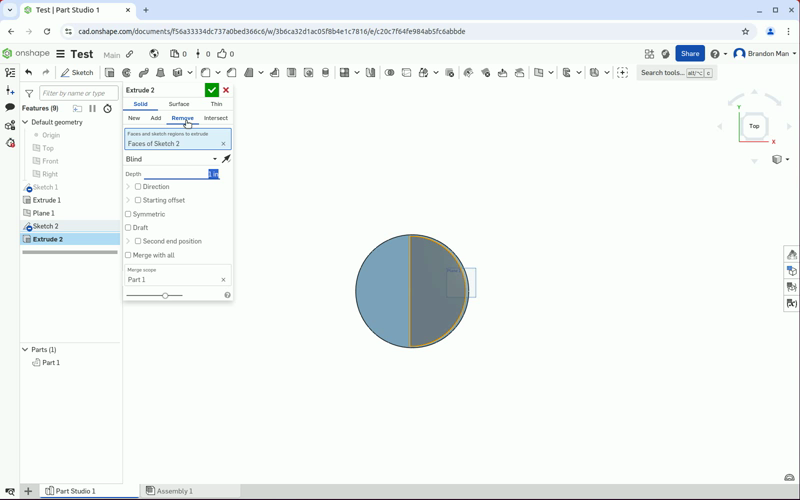
text(23.108)
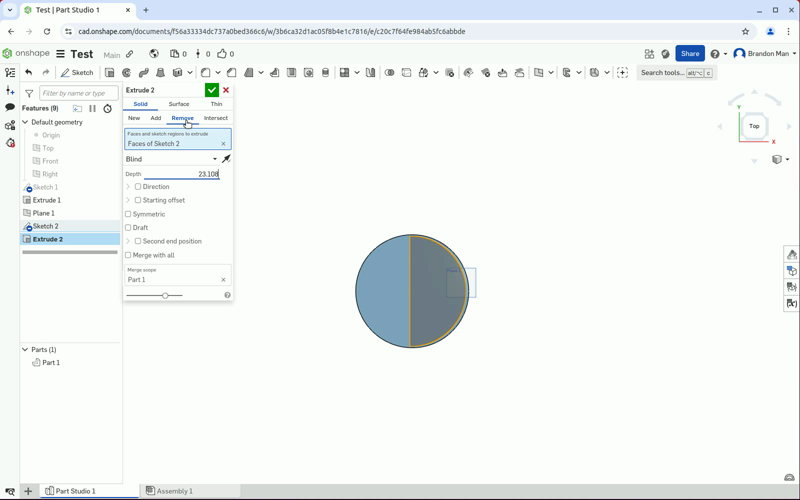
key(tab, 6)
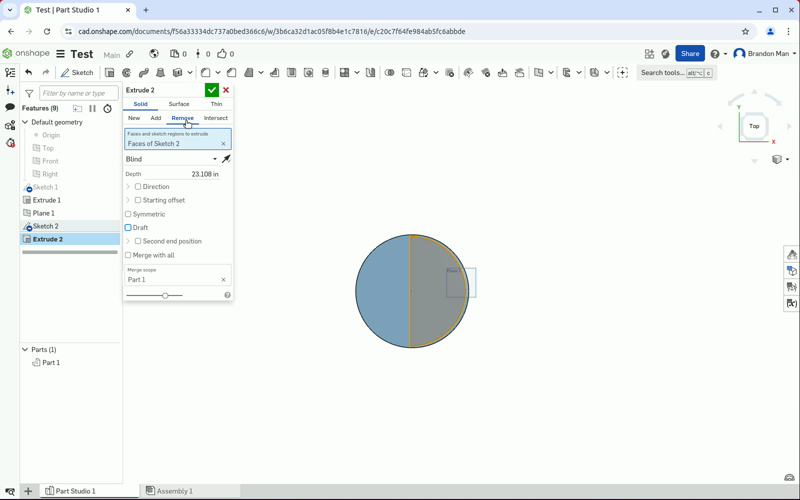
key(space)
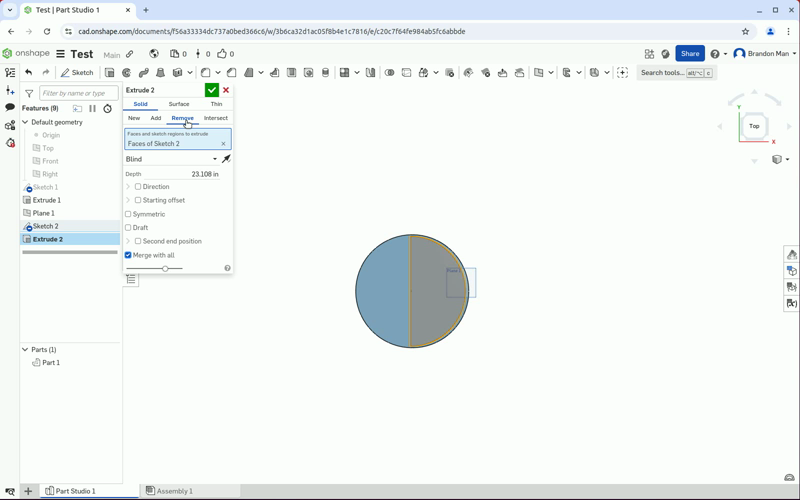
key(enter)
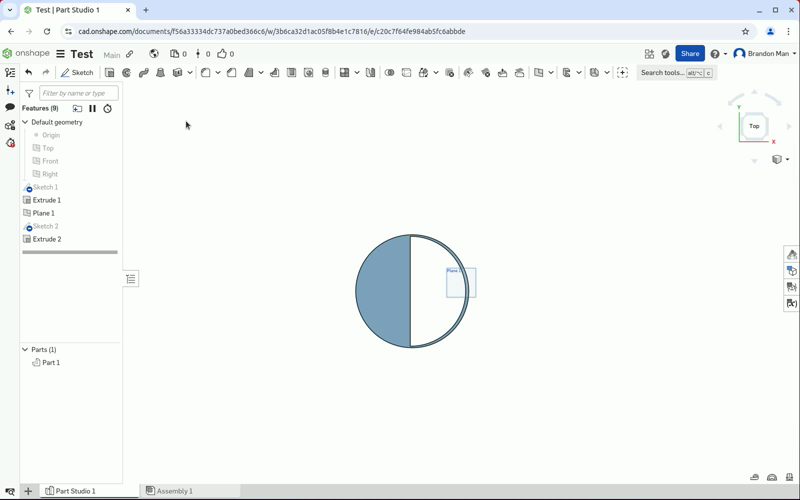
key(shift+h)
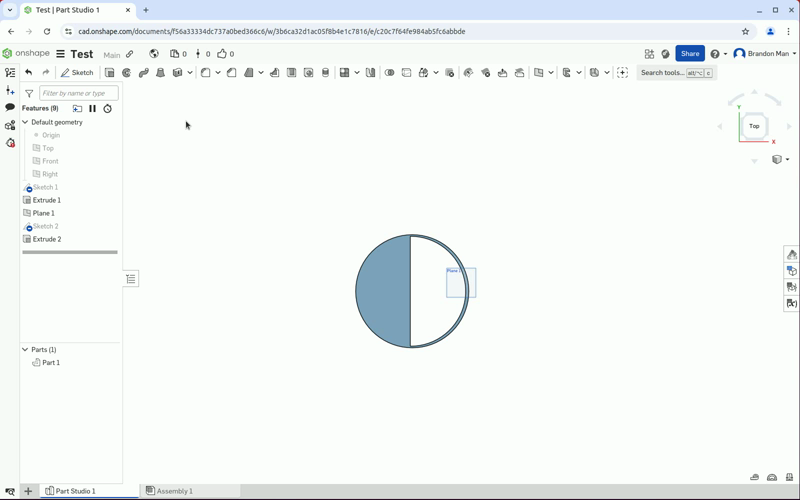
key(shift+h)
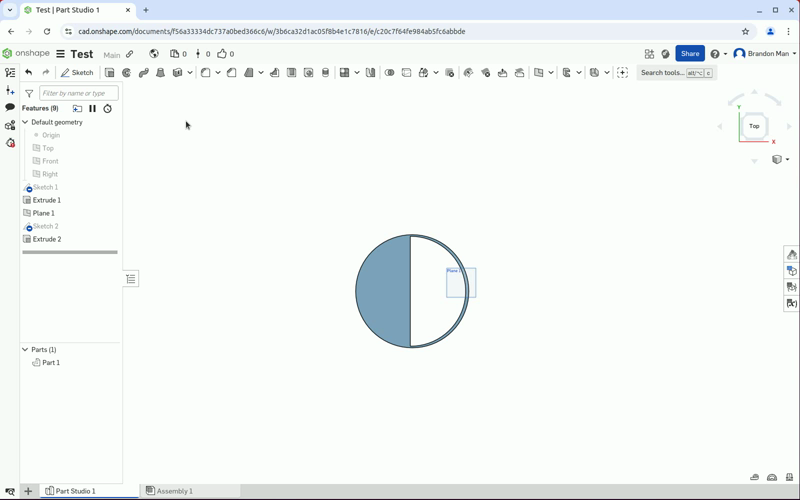
mouse_move(73, 189)
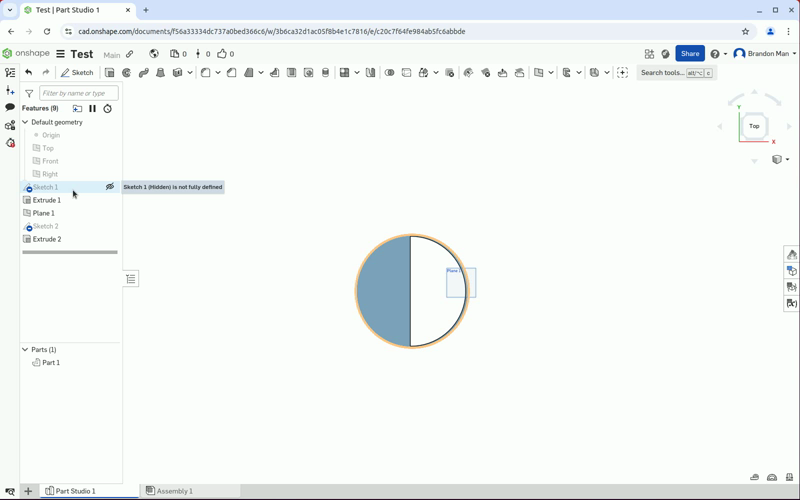
click(73, 189)
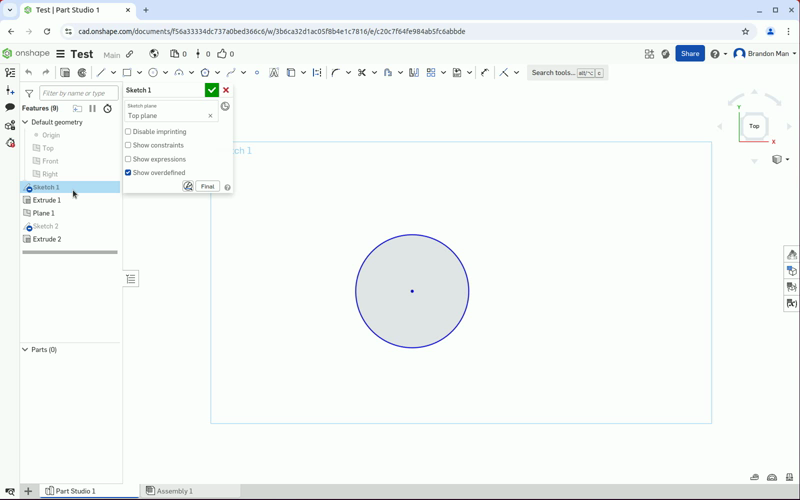
mouse_move(229, 92)
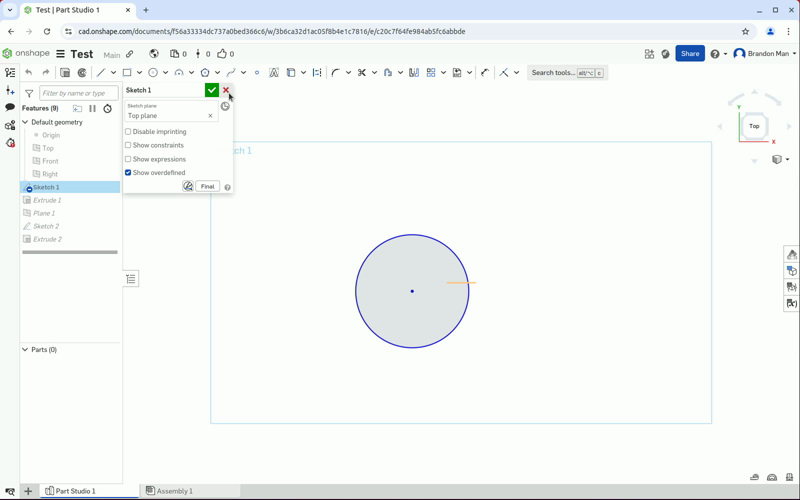
click(229, 92)
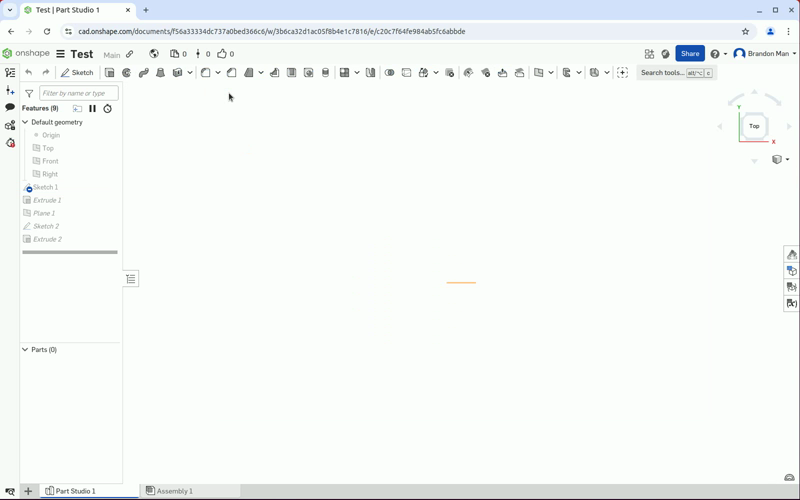
key(shift+s)
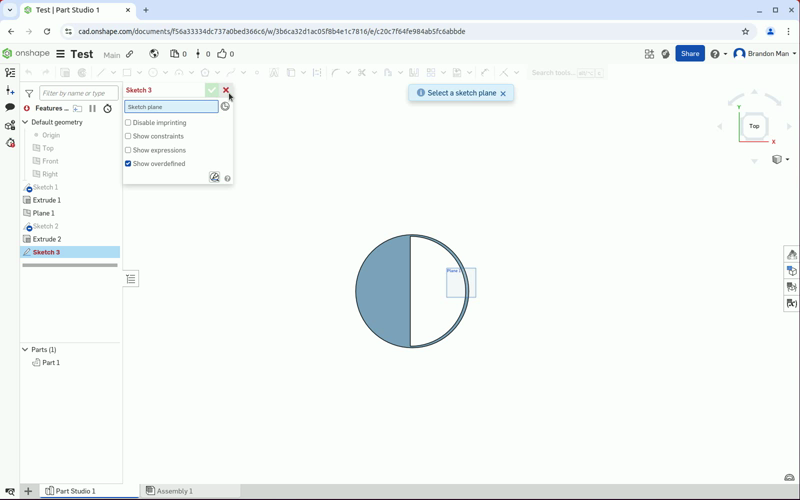
mouse_move(73, 215)
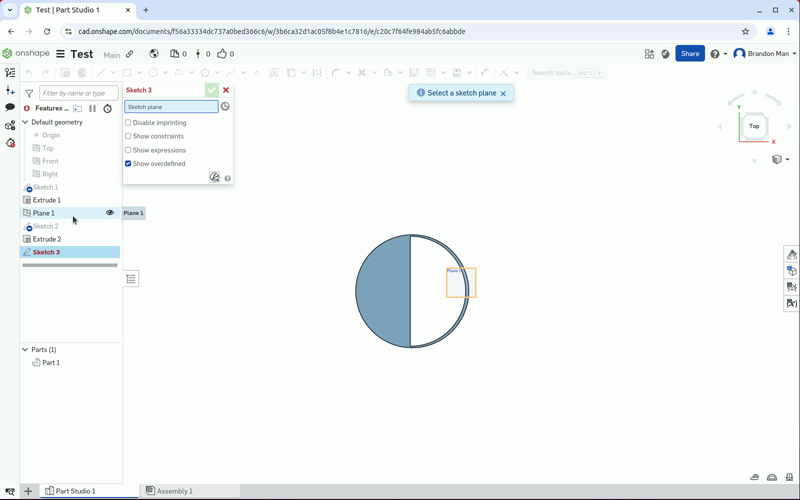
click(73, 215)
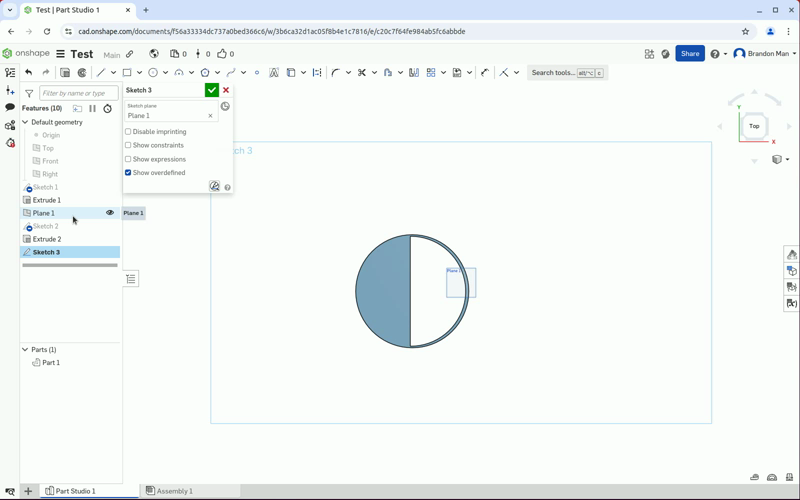
mouse_move(73, 352)
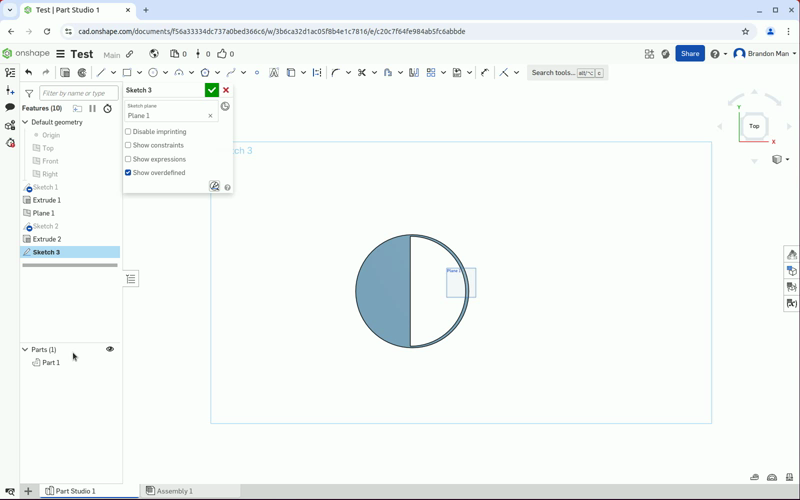
key(y)
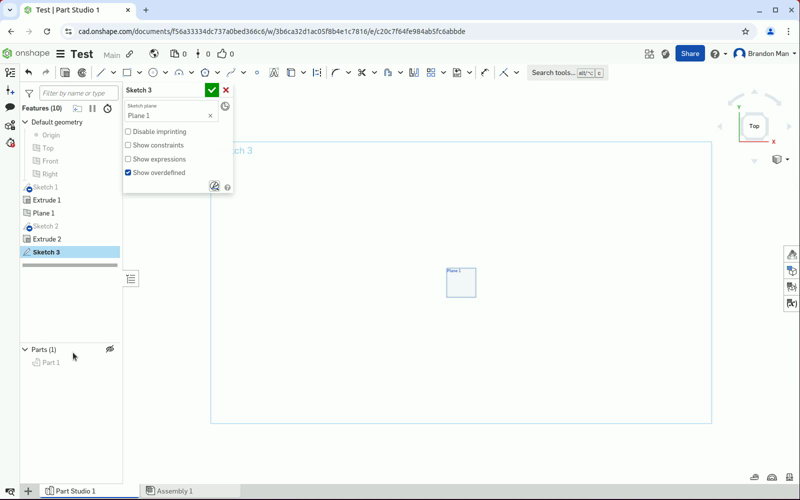
key(a)
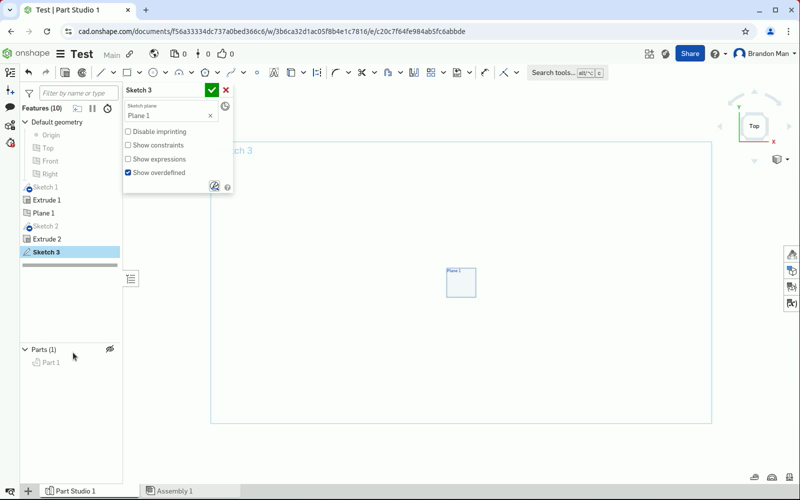
key_down(shift)
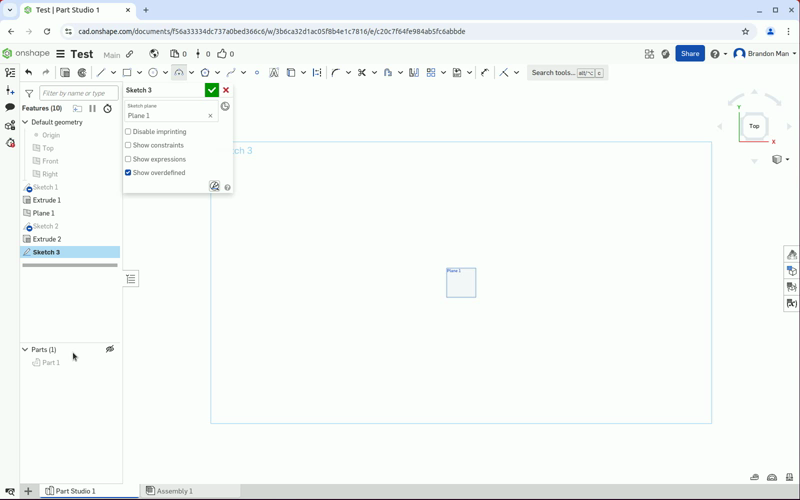
mouse_move(410, 346)
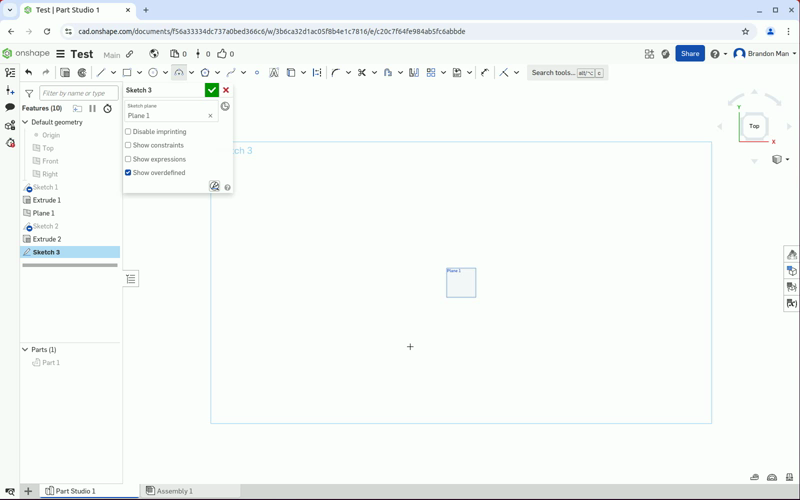
click(410, 346)
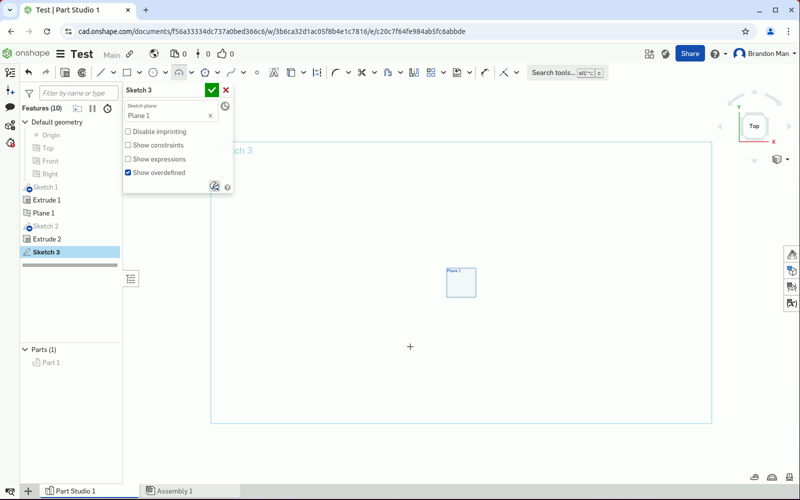
key_up(shift)
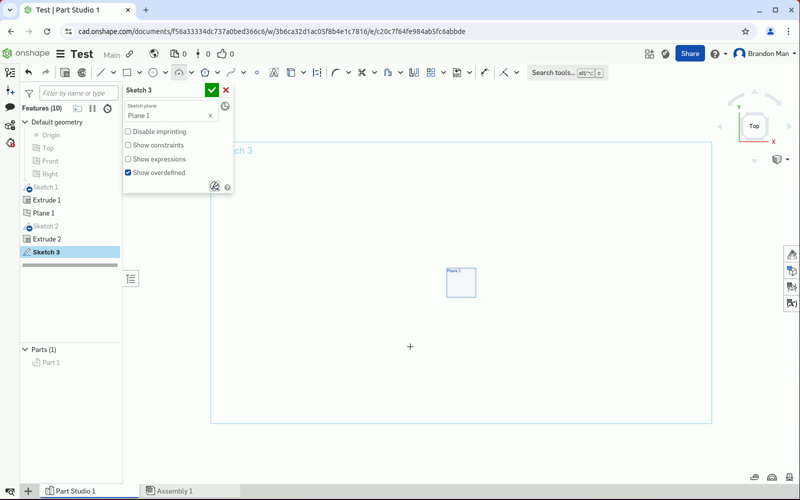
key_down(shift)
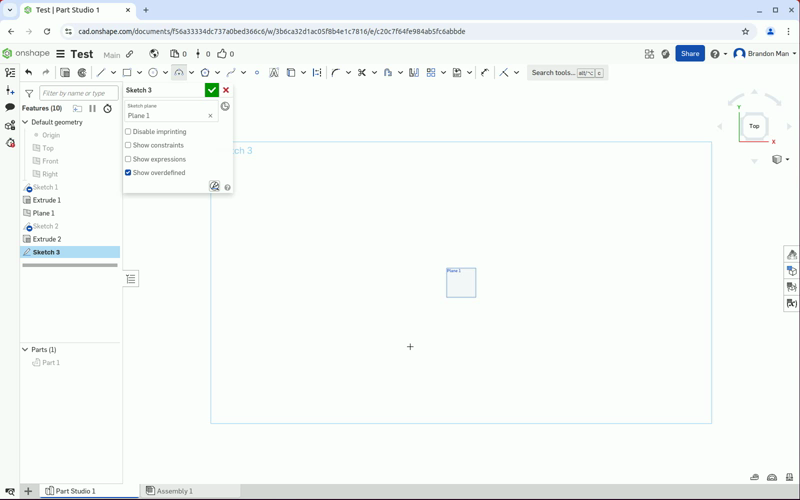
mouse_move(410, 236)
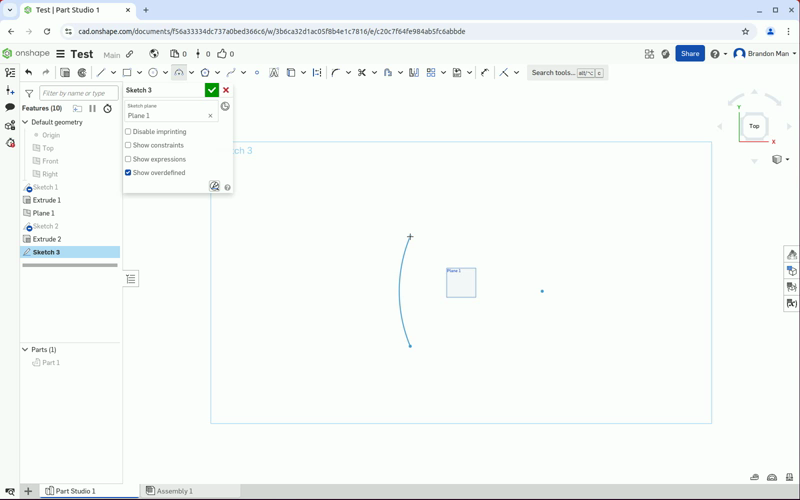
click(410, 236)
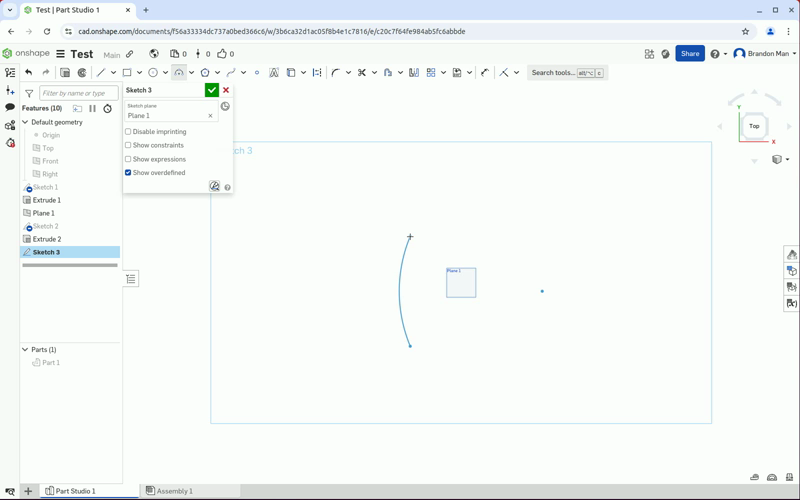
mouse_move(465, 291)
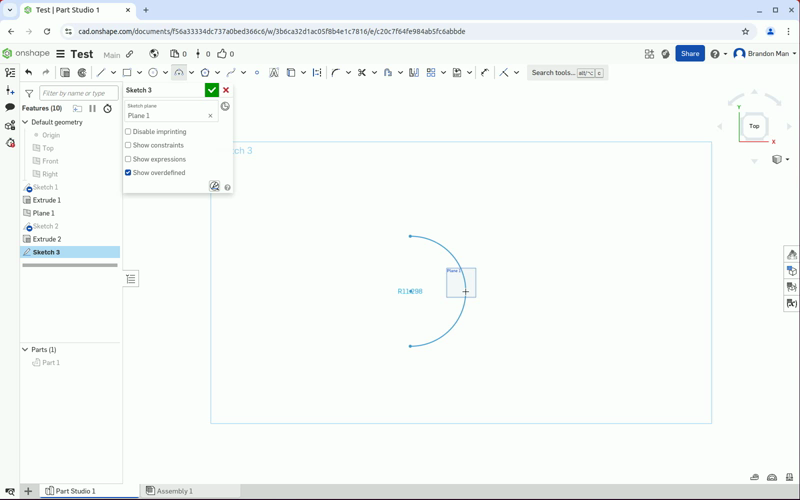
click(465, 291)
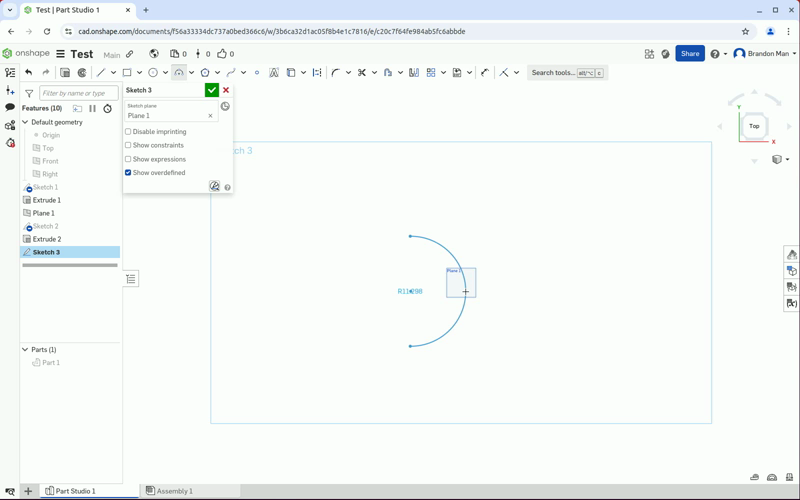
key_up(shift)
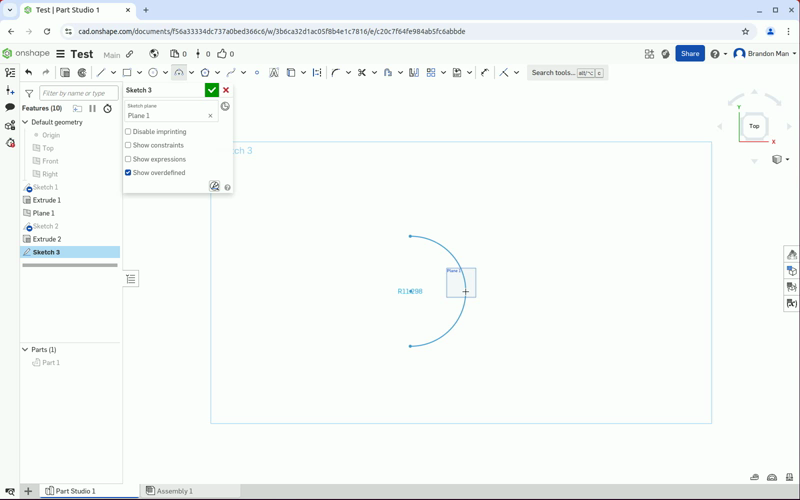
key(esc)
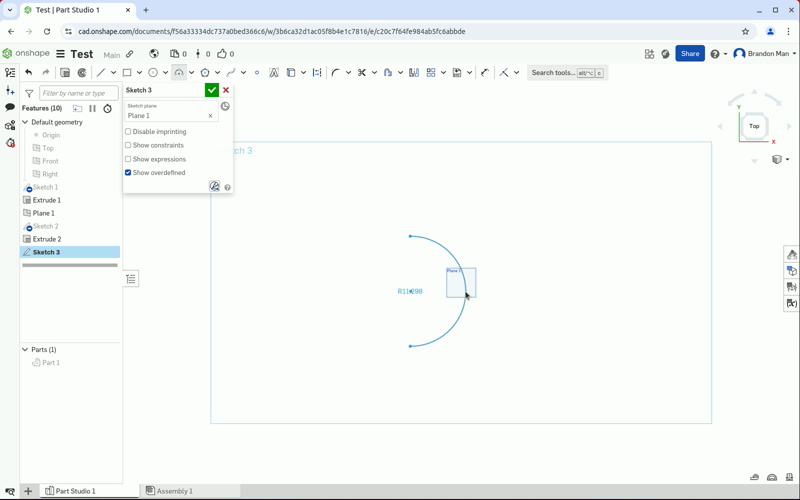
key(l)
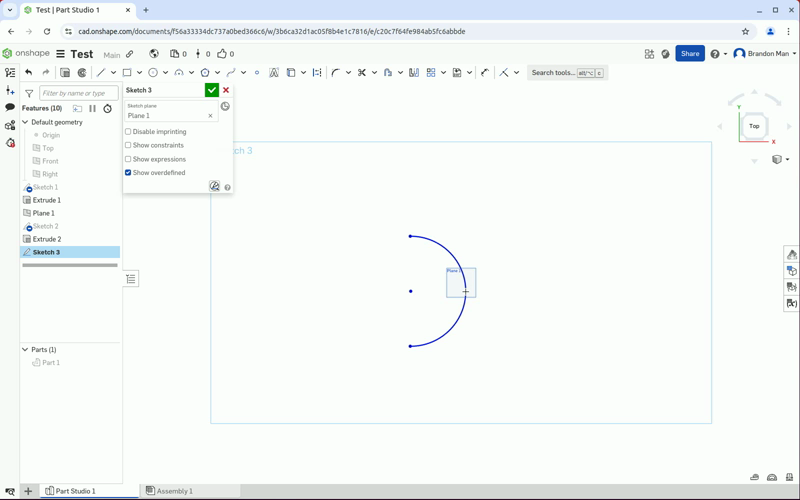
mouse_move(410, 236)
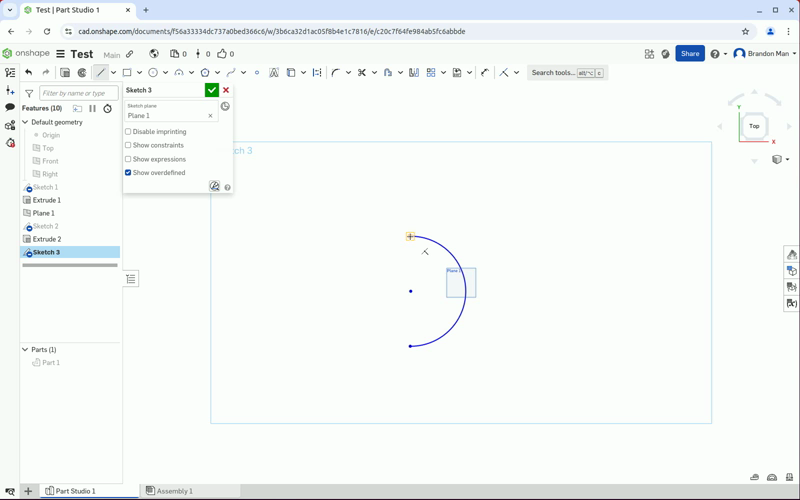
click(410, 236)
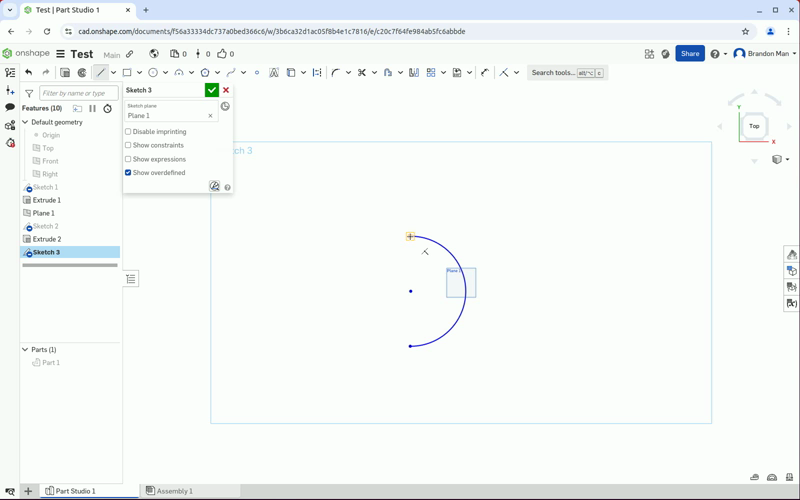
key_down(shift)
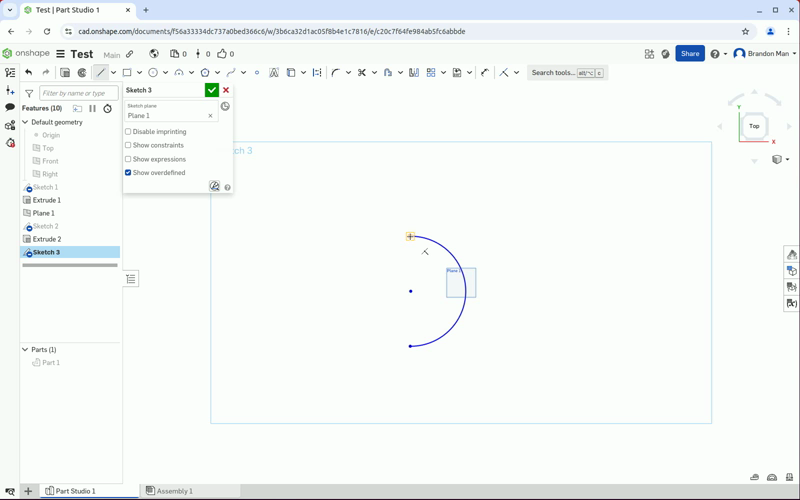
mouse_move(410, 346)
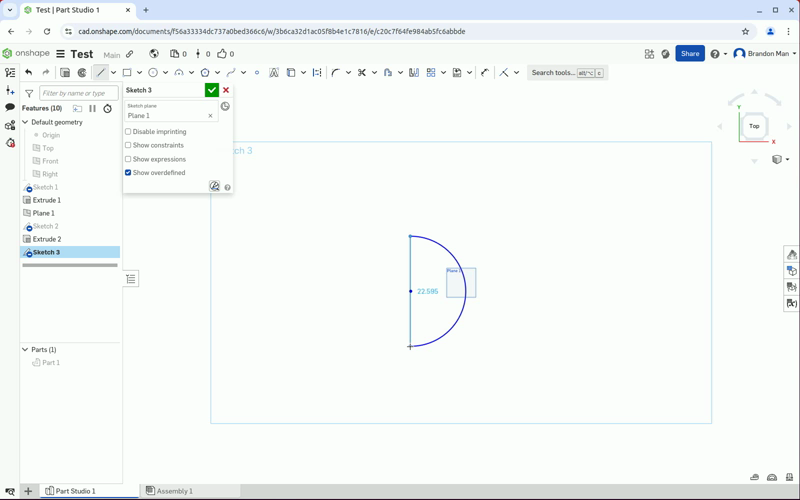
key_up(shift)
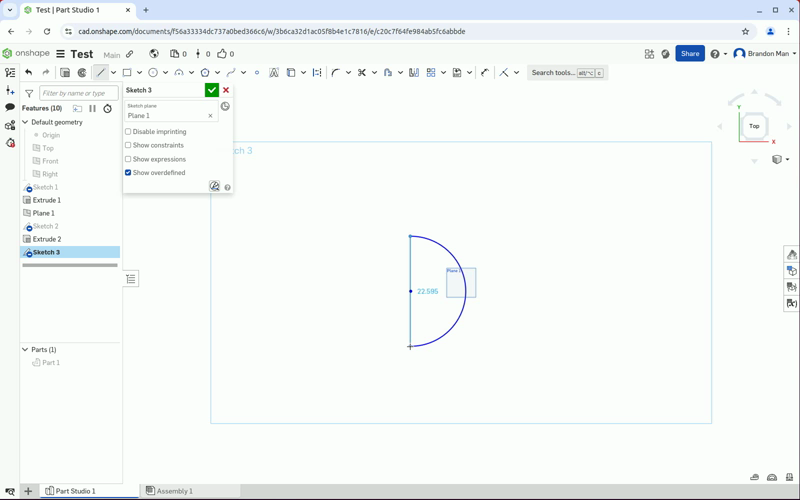
click(410, 346)
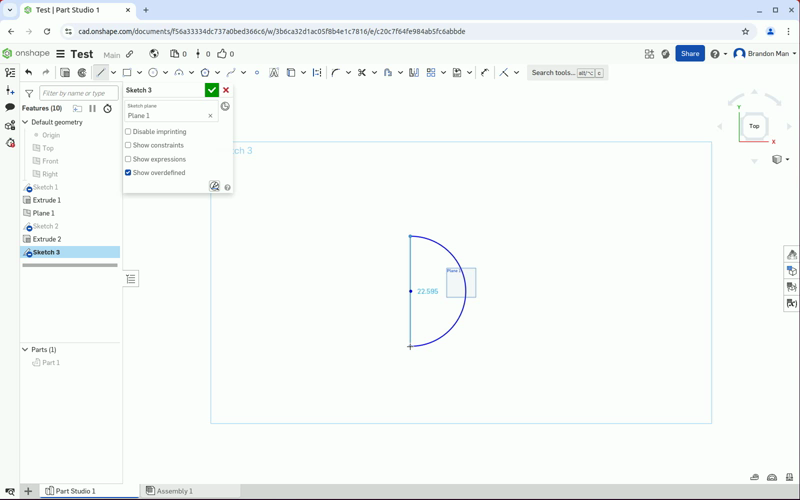
key(esc)
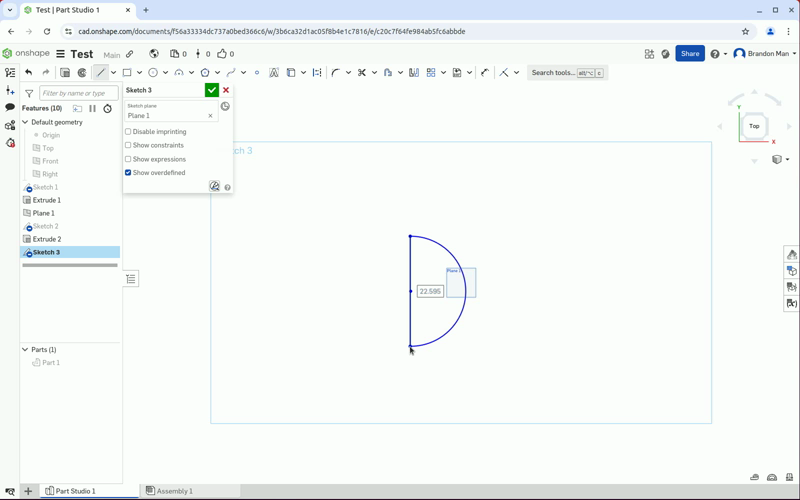
mouse_move(419, 281)
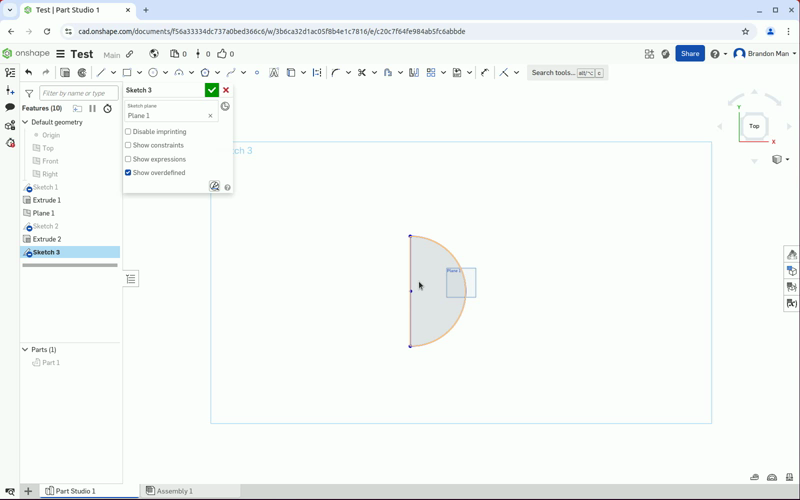
scroll(6)
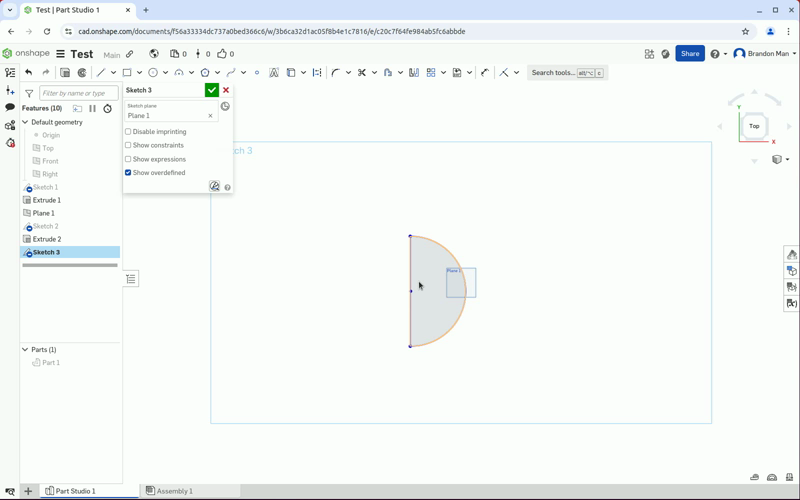
scroll(6)
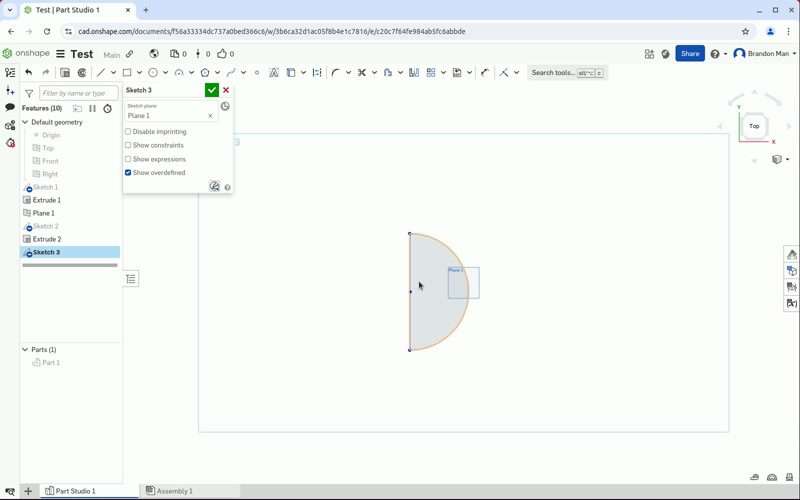
scroll(6)
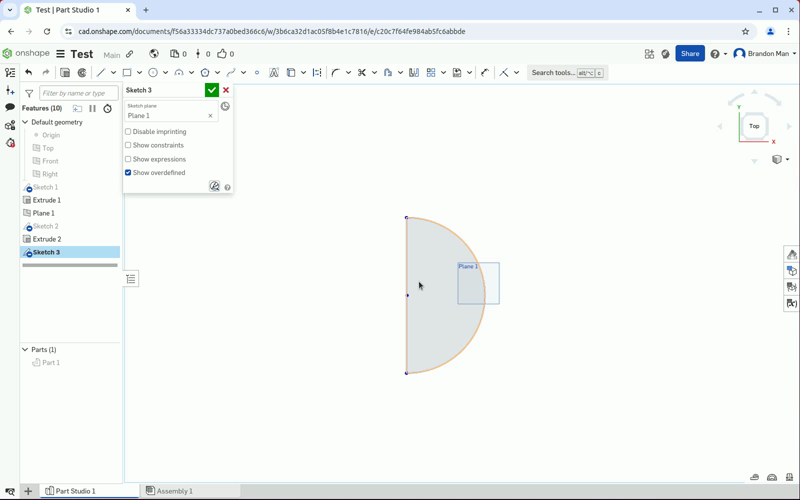
scroll(6)
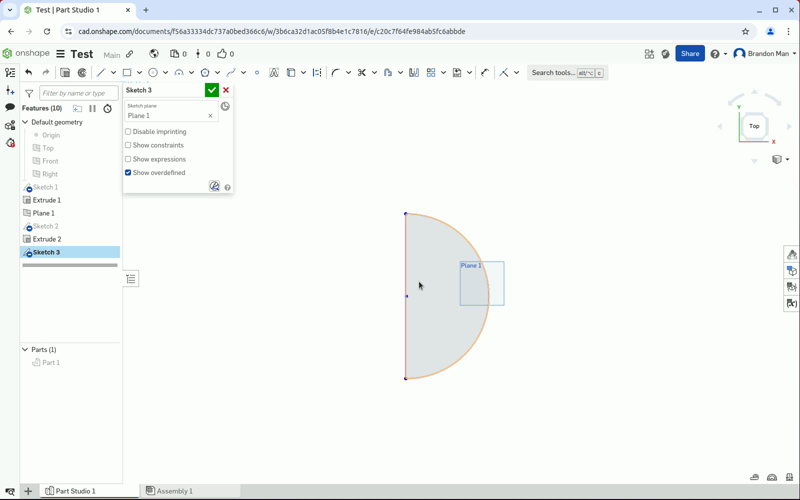
scroll(6)
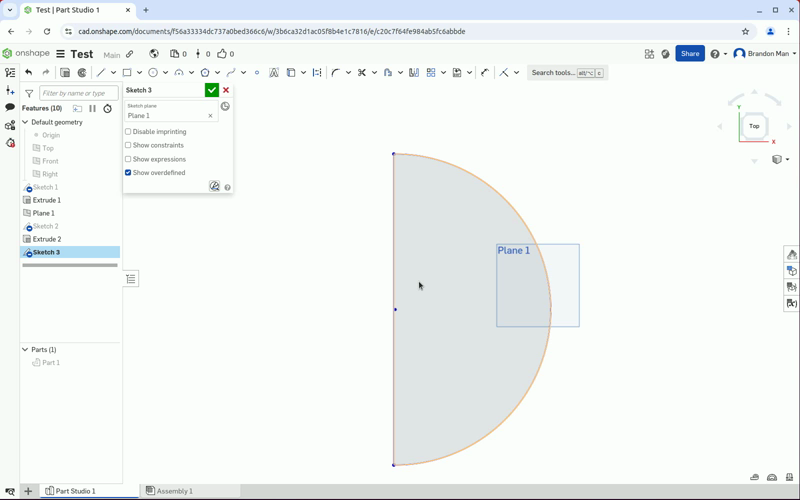
scroll(6)
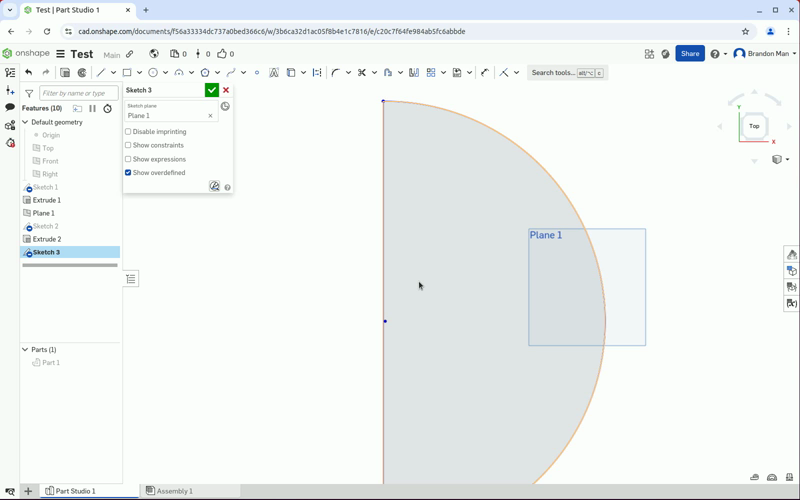
scroll(6)
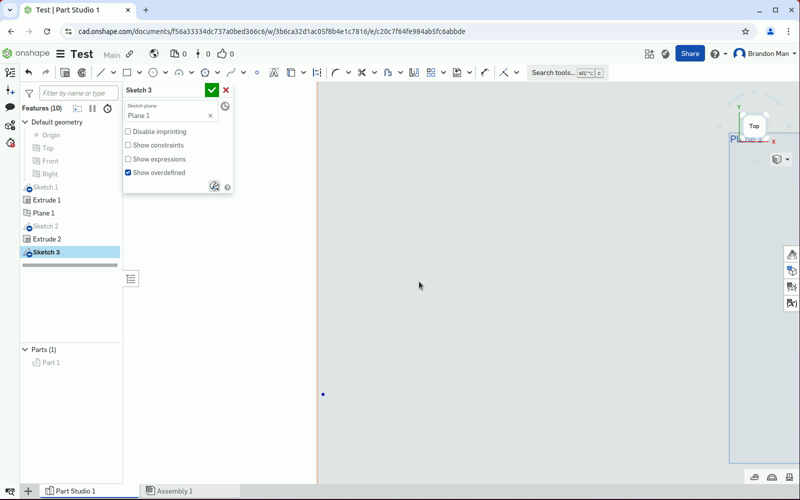
click(419, 281)
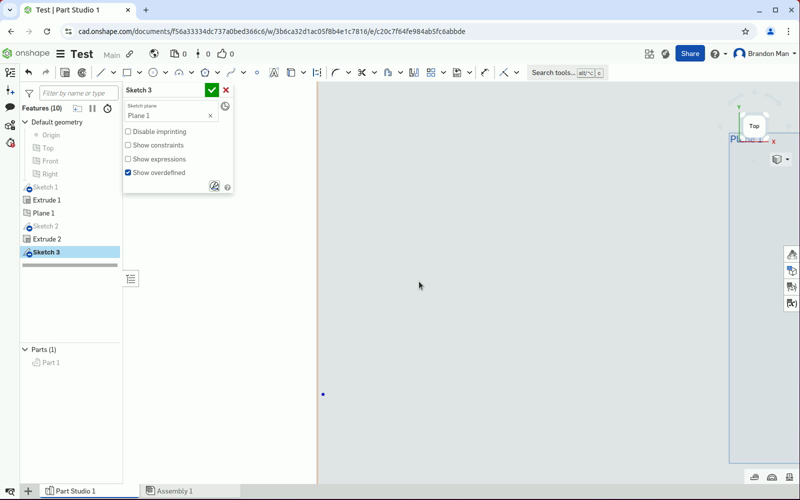
scroll(-6)
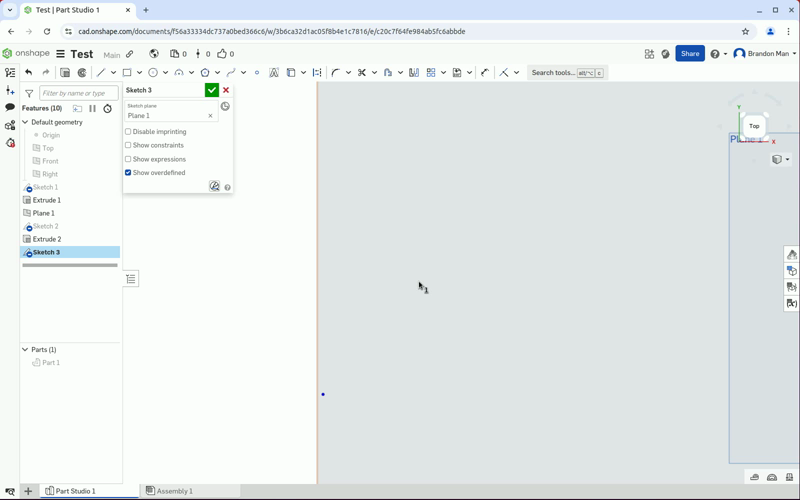
scroll(-6)
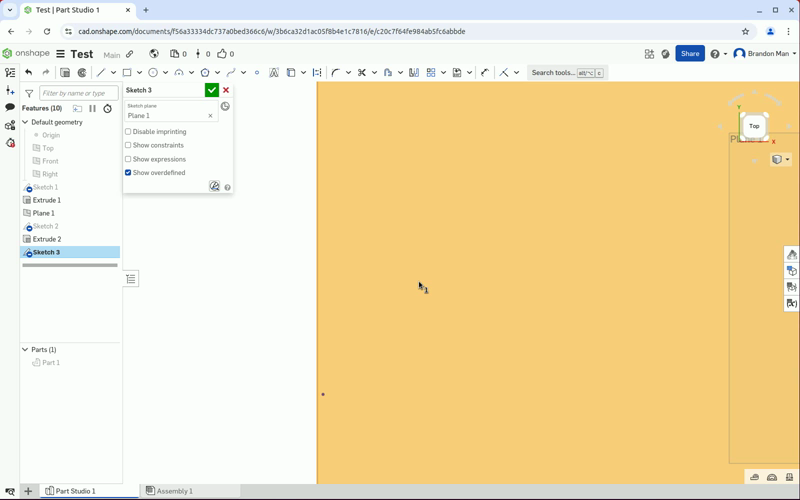
scroll(-6)
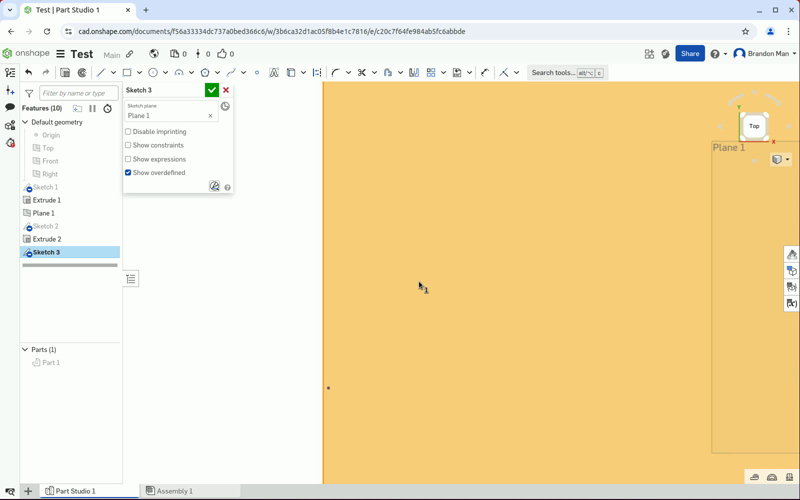
scroll(-6)
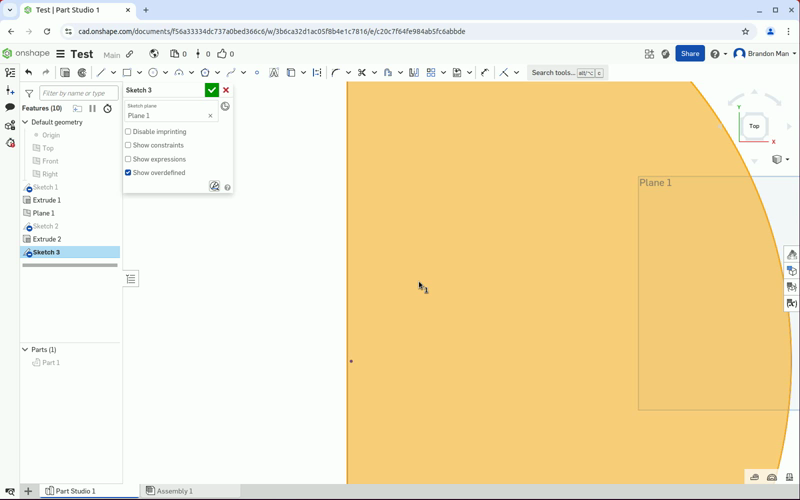
scroll(-6)
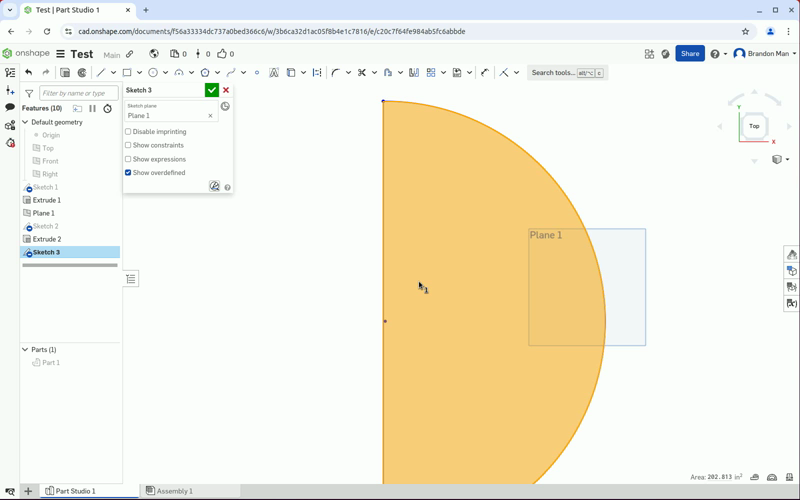
scroll(-6)
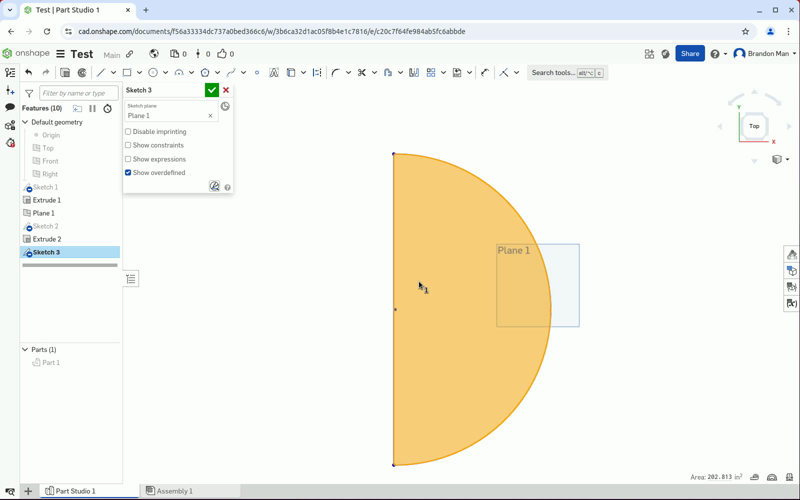
scroll(-6)
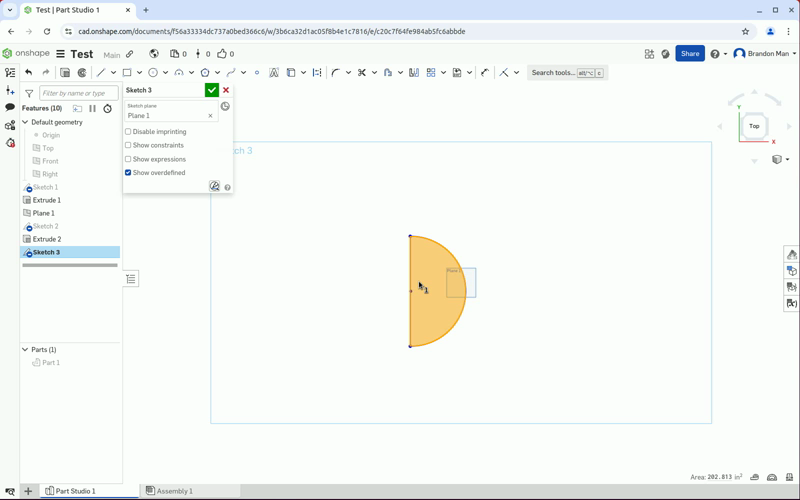
mouse_move(73, 352)
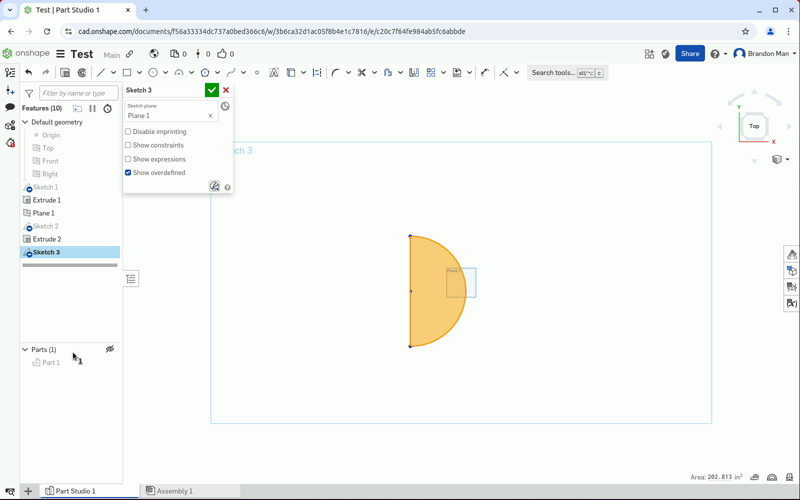
key(shift+y)
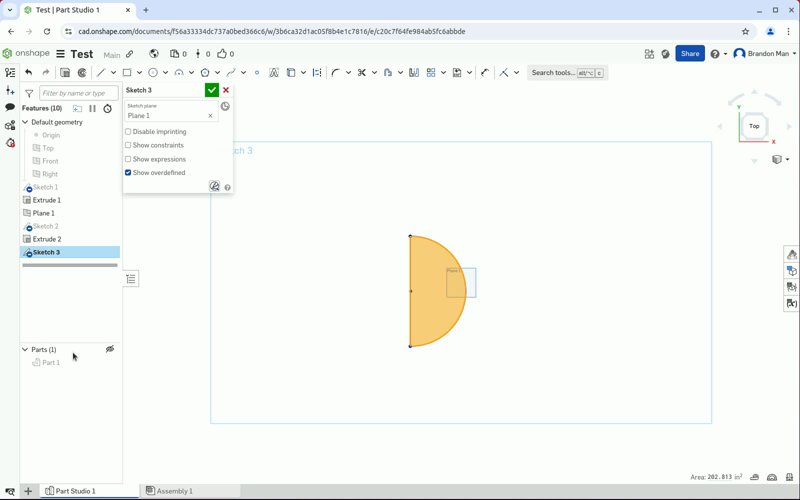
key(shift+e)
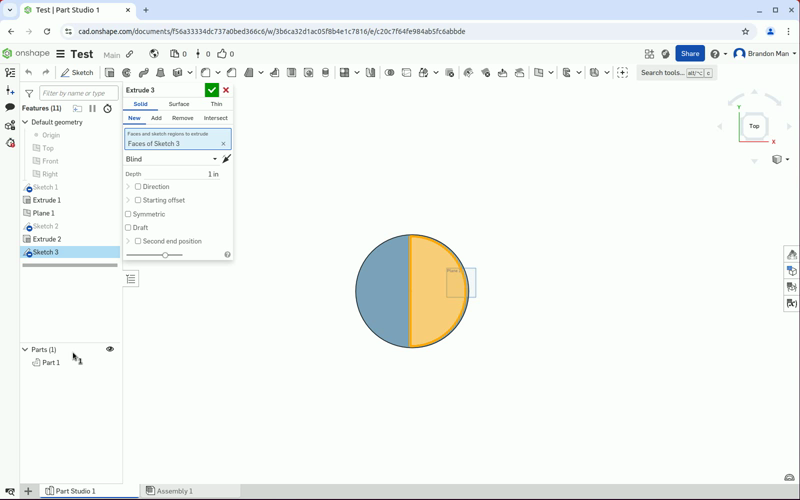
mouse_move(143, 106)
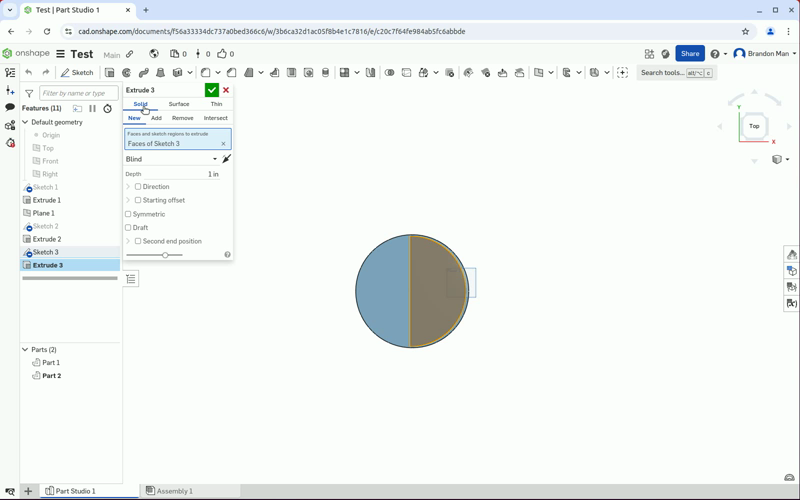
click(143, 106)
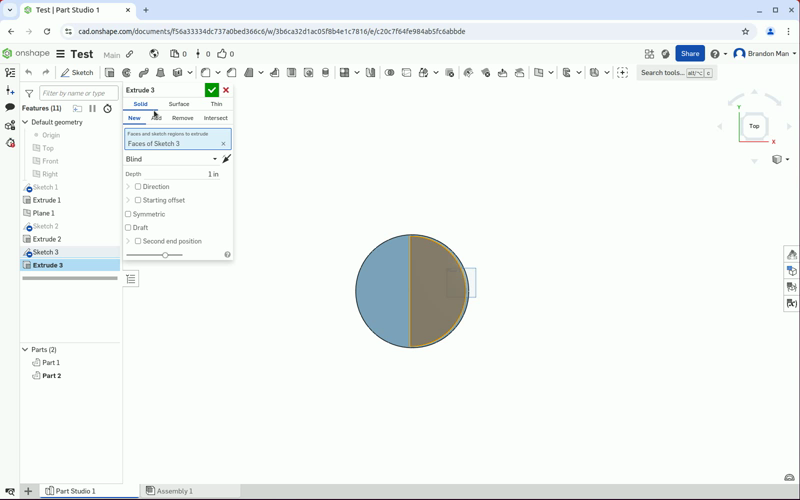
mouse_move(186, 120)
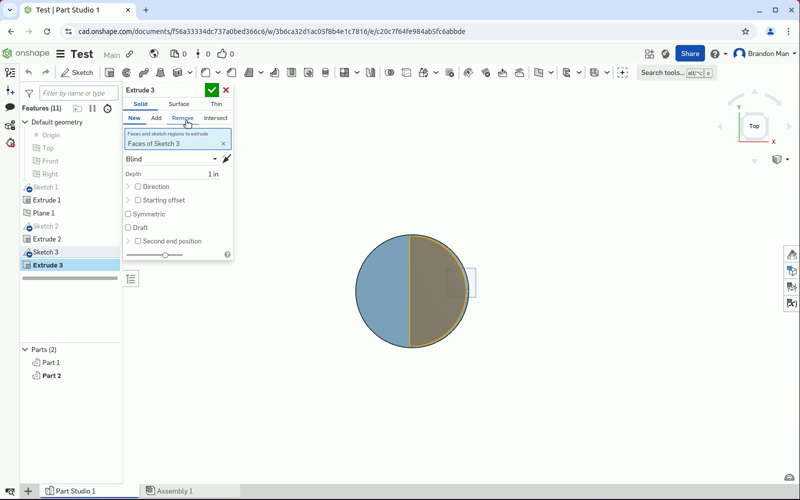
click(186, 120)
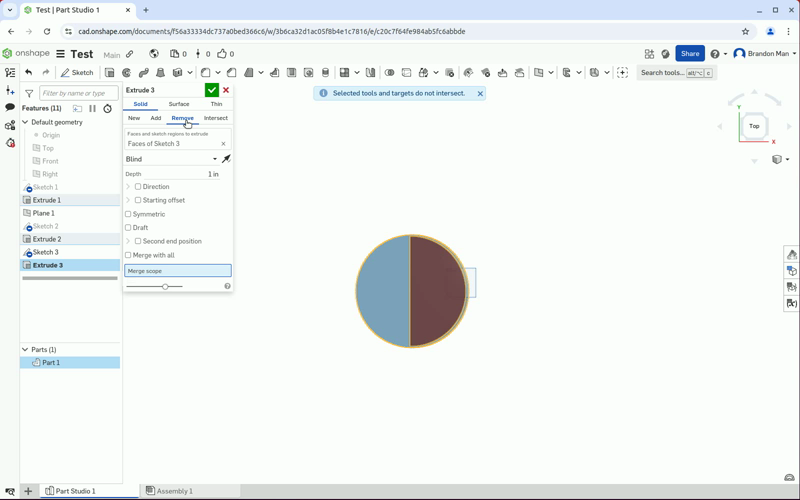
key(tab, 4)
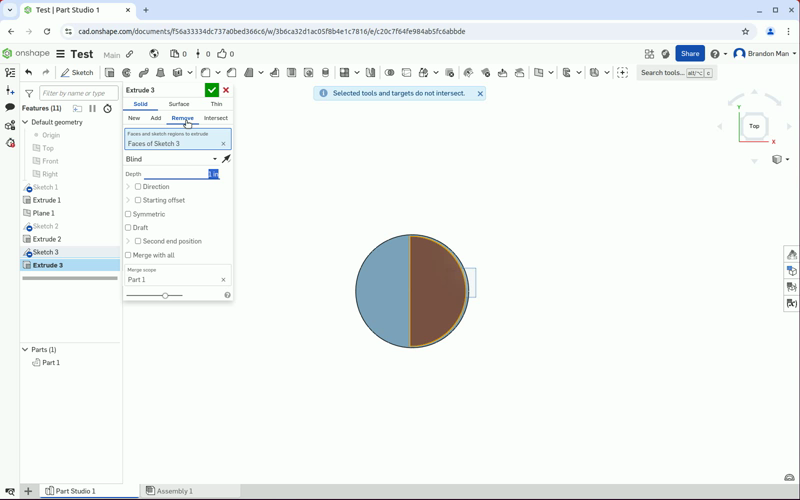
text(23.108)
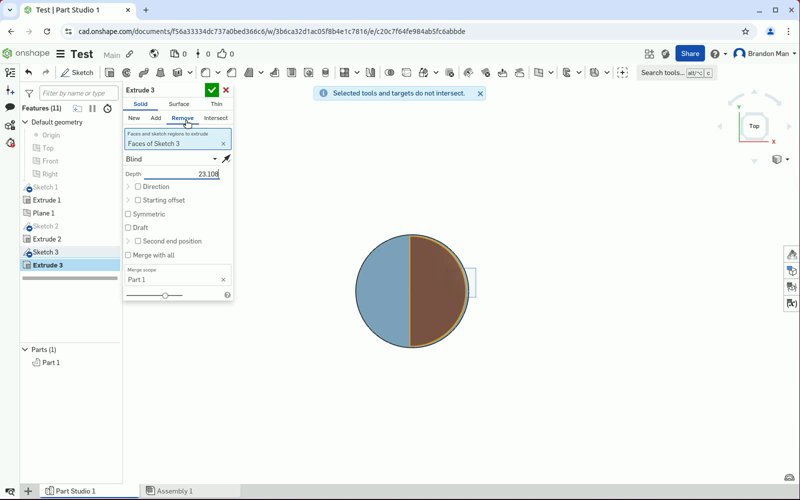
key(tab, 6)
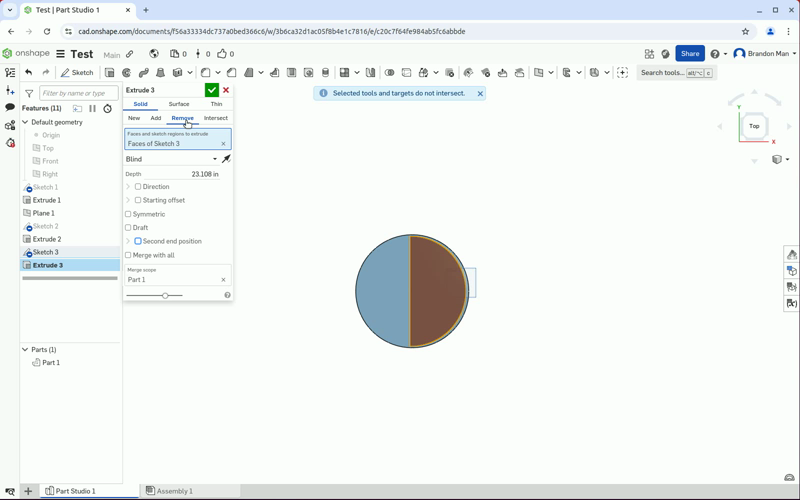
key(space)
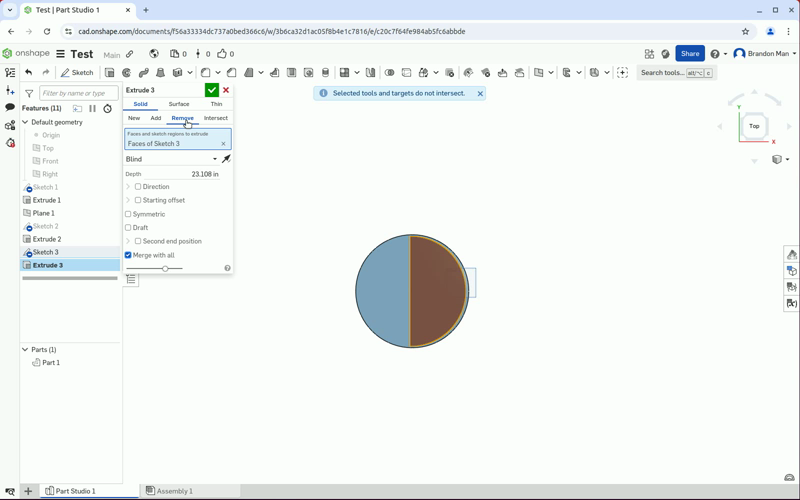
key(enter)
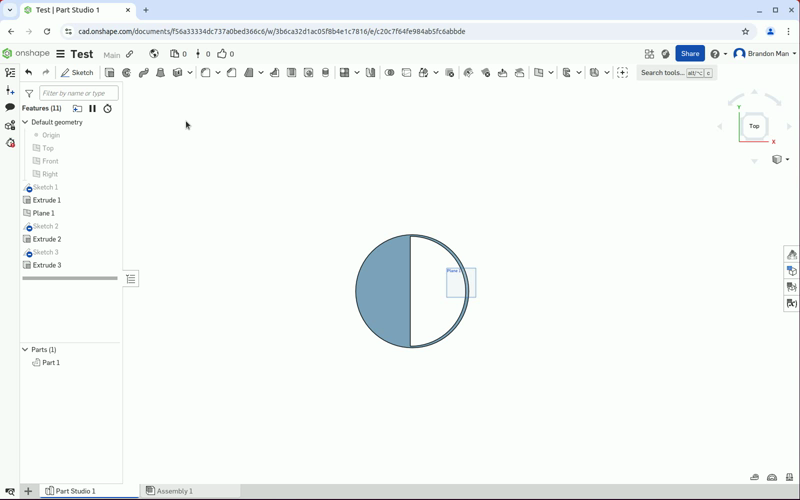
key(shift+h)
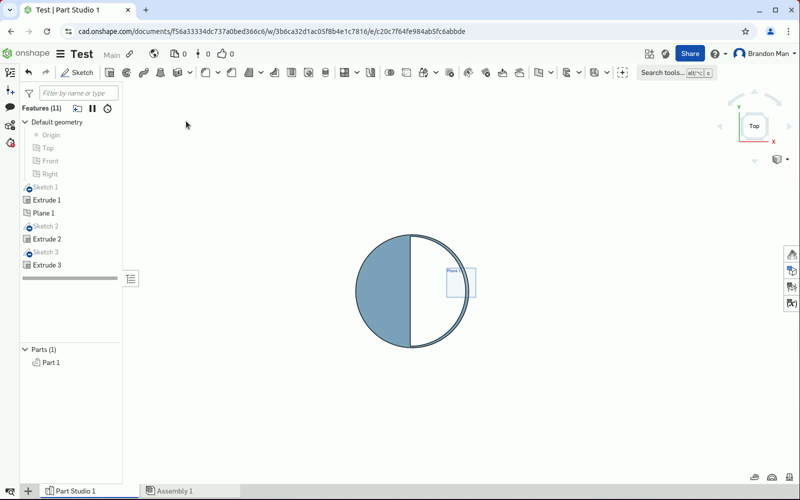
key(shift+h)
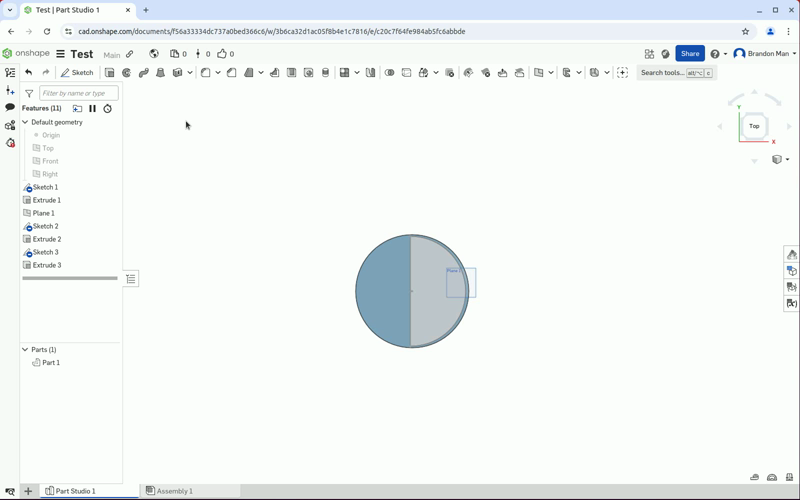
key(shift+7)
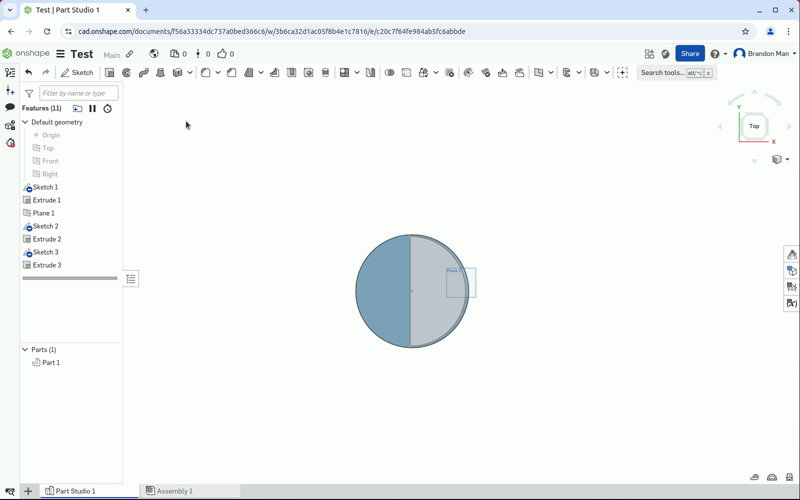
key(up, 3)
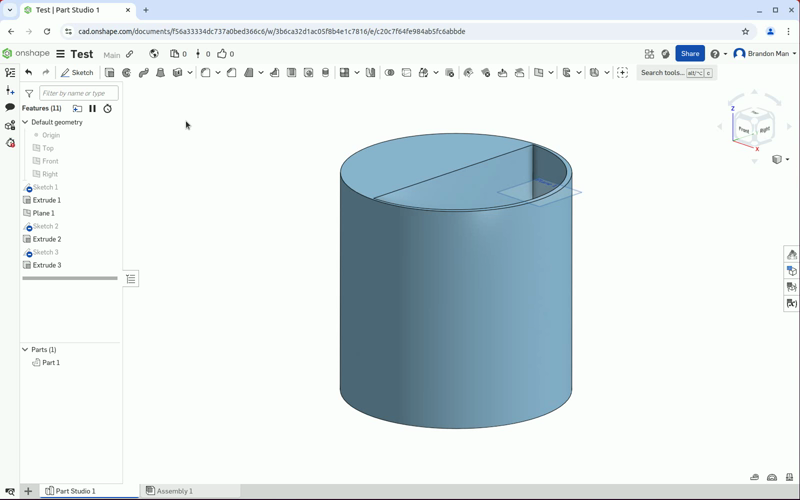
key(left, 3)
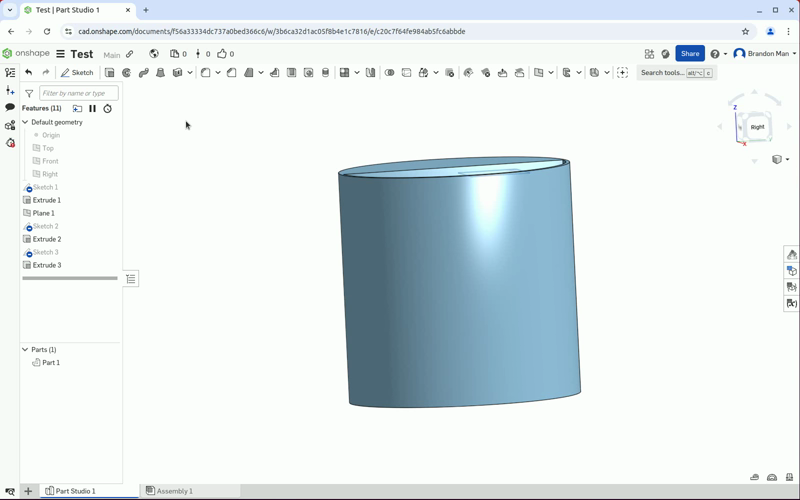
key(right, 3)
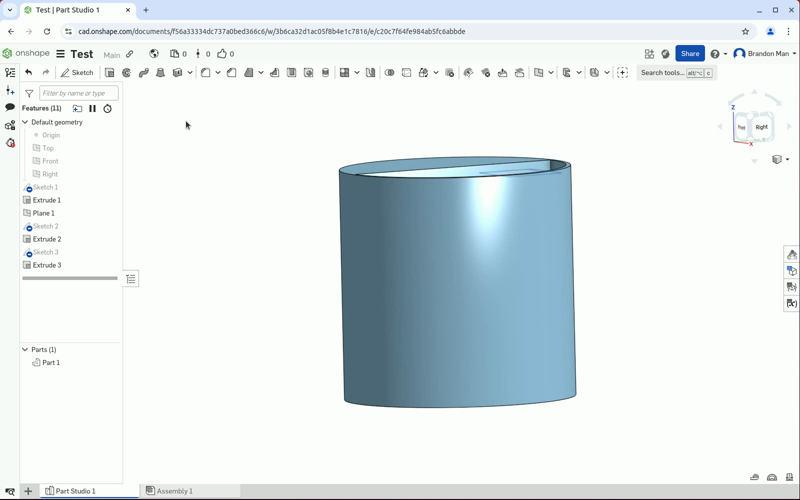
key(down, 3)
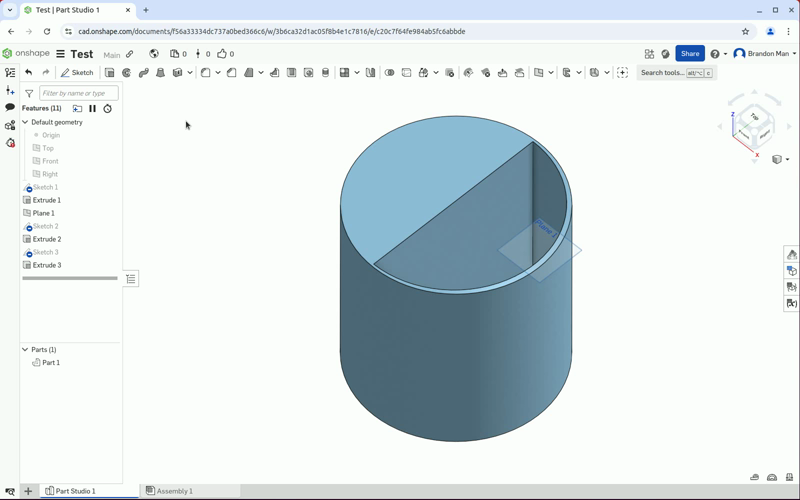
mouse_move(73, 189)
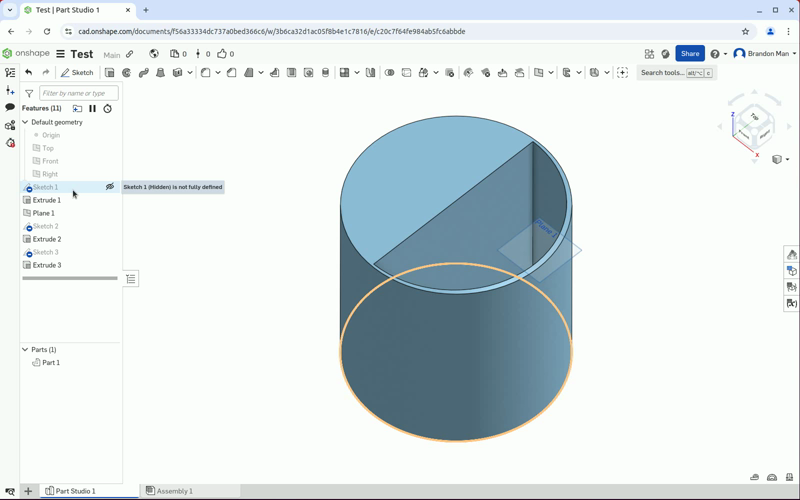
click(73, 189)